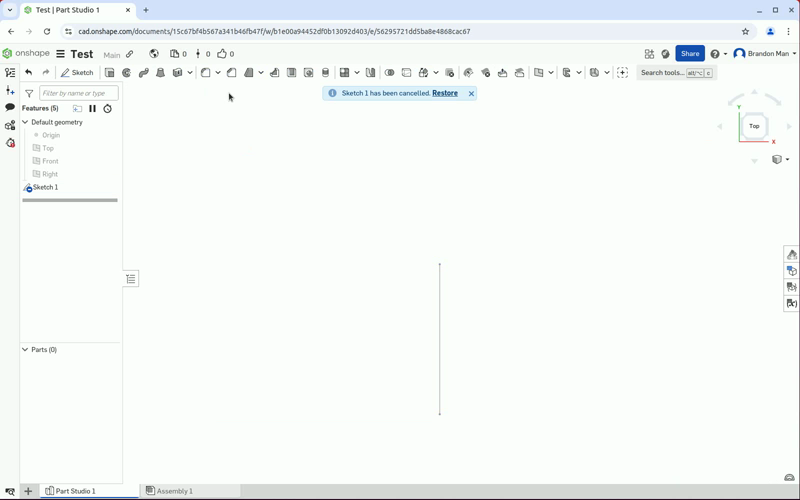
key(shift+h)
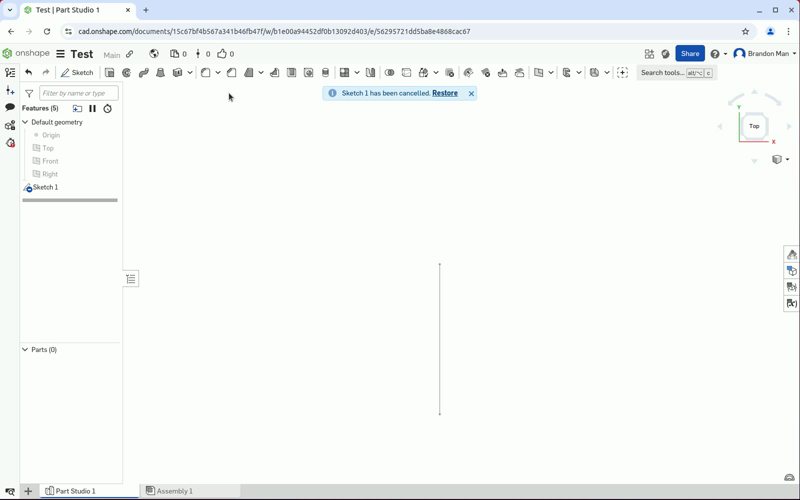
key(shift+s)
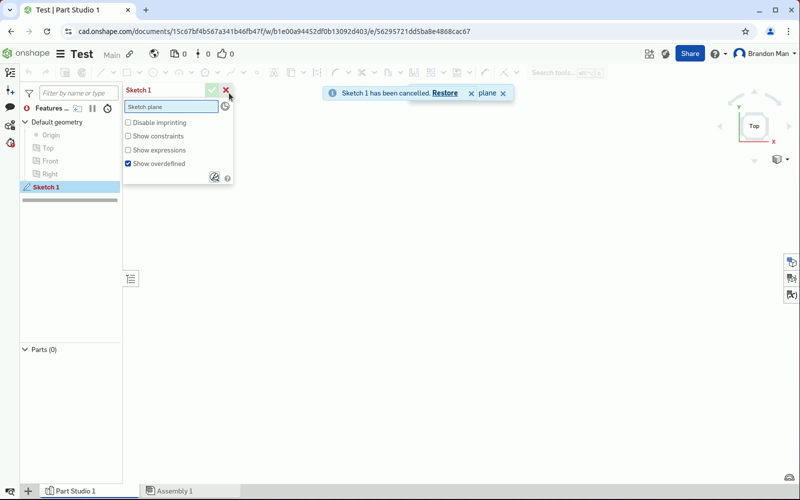
mouse_move(73, 150)
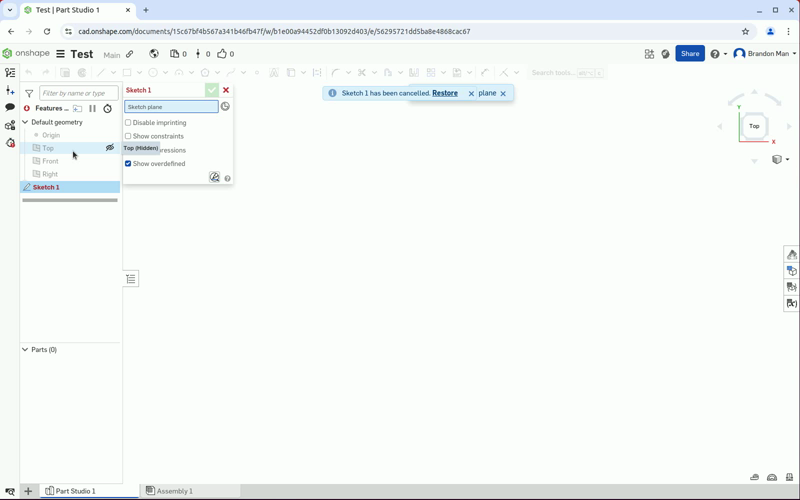
click(73, 150)
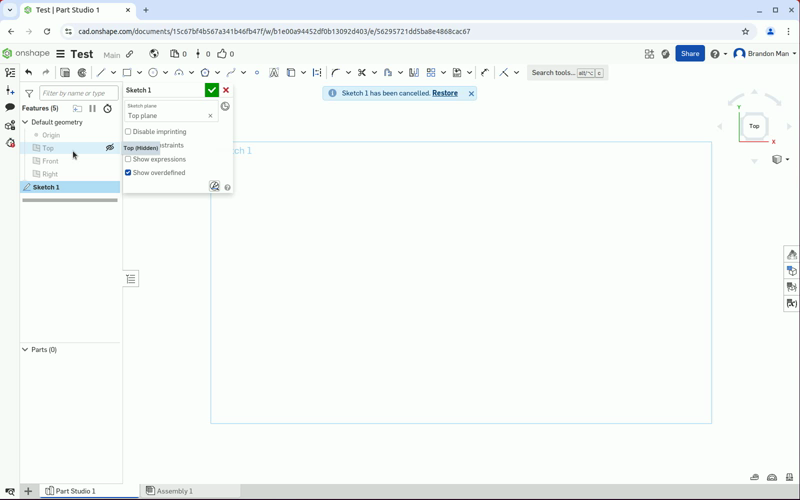
mouse_move(73, 352)
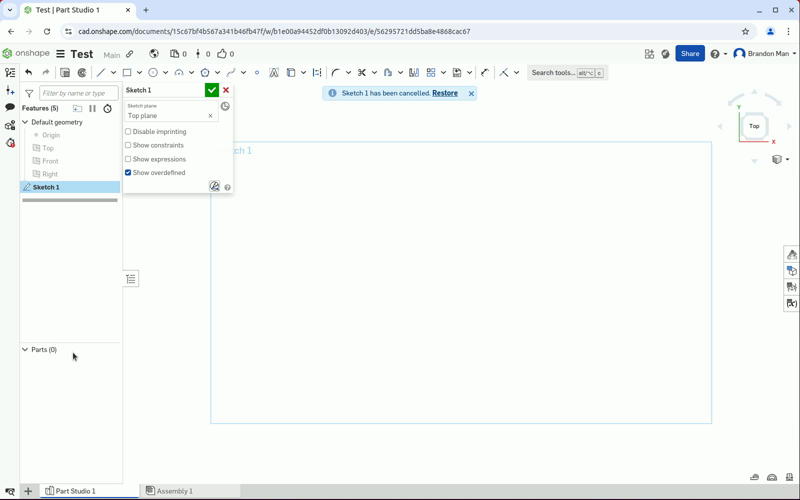
key(y)
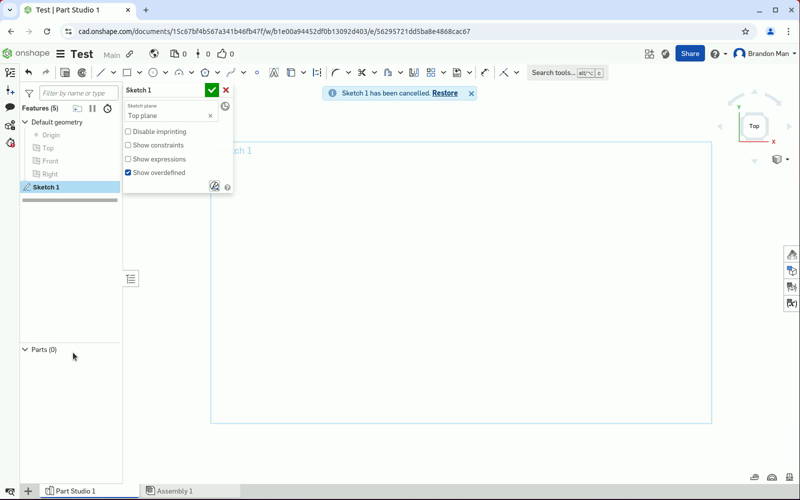
key(l)
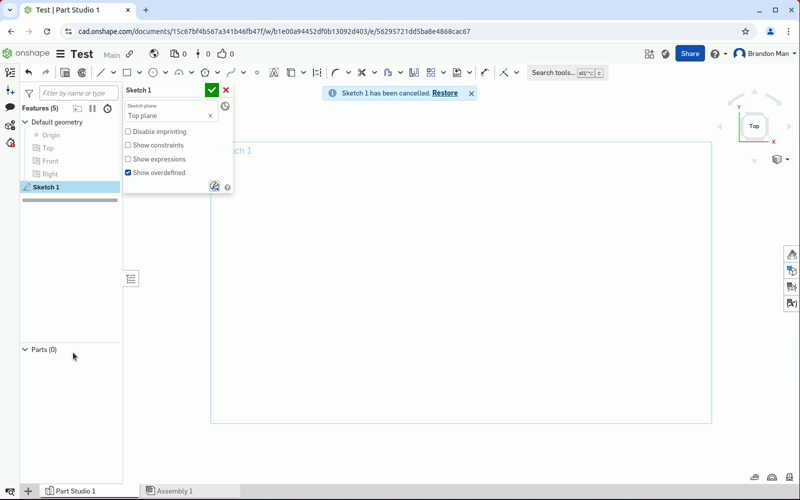
key_down(shift)
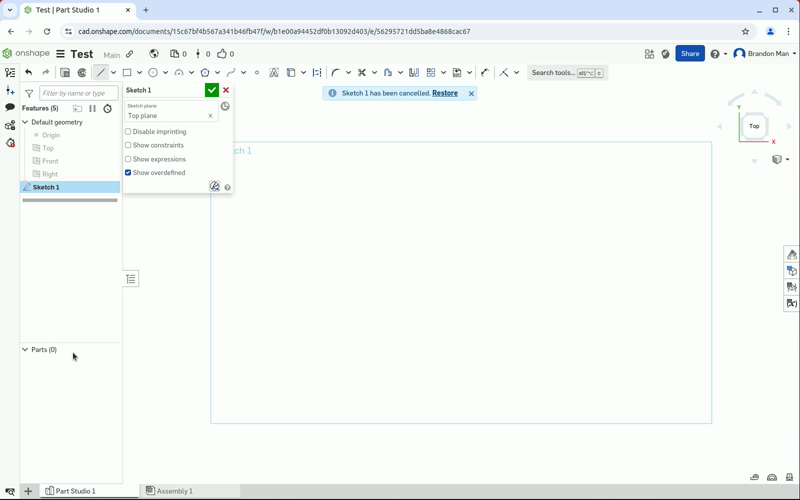
mouse_move(375, 305)
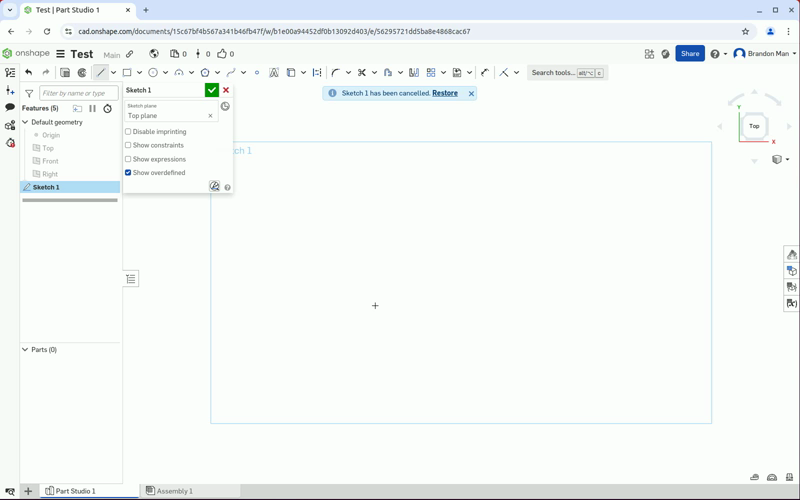
click(375, 305)
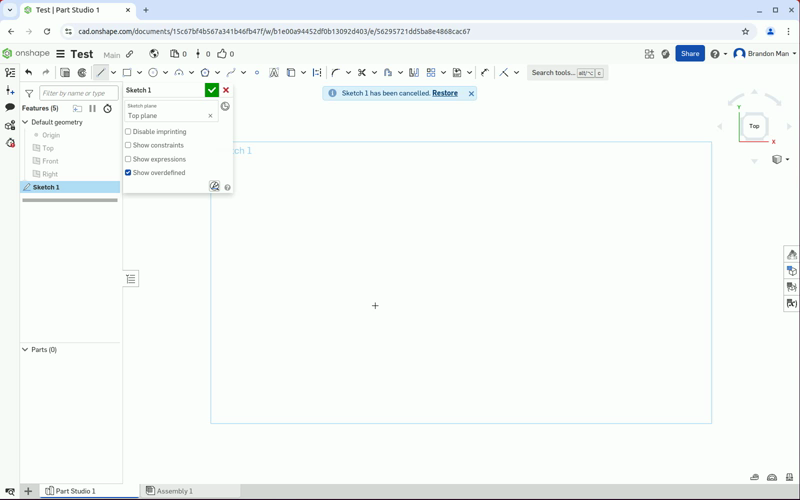
key_up(shift)
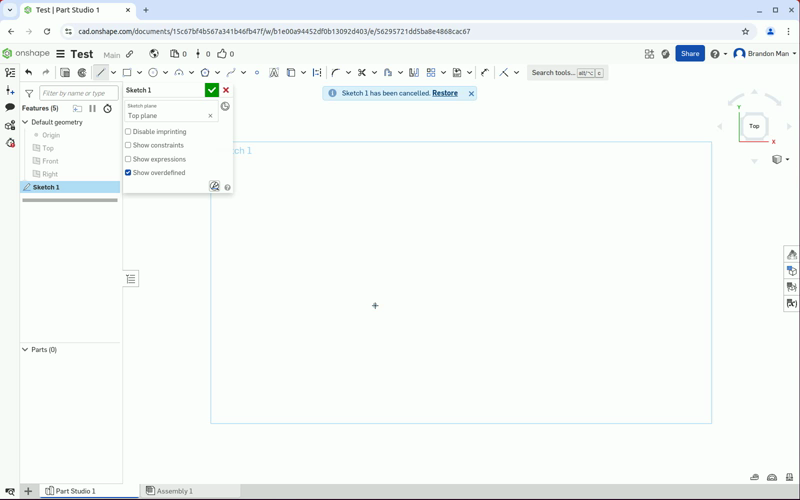
key_down(shift)
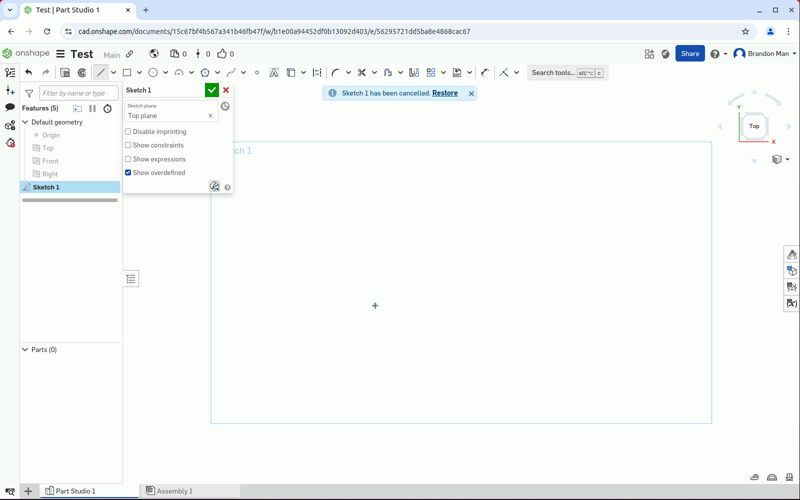
mouse_move(461, 288)
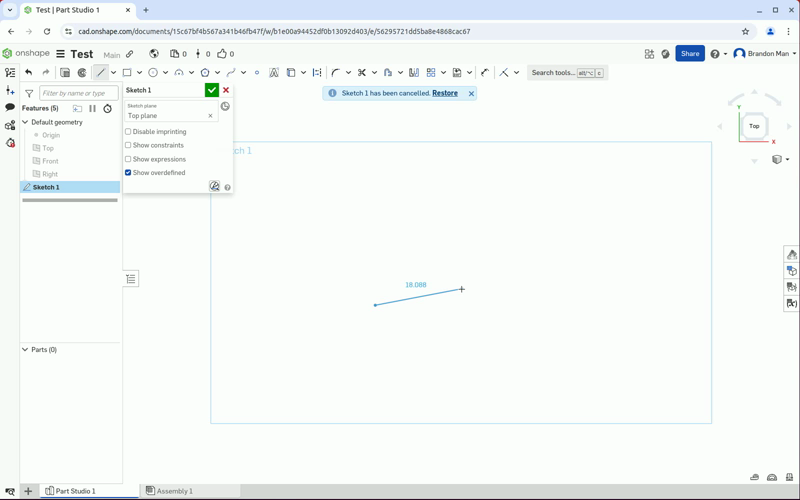
click(461, 288)
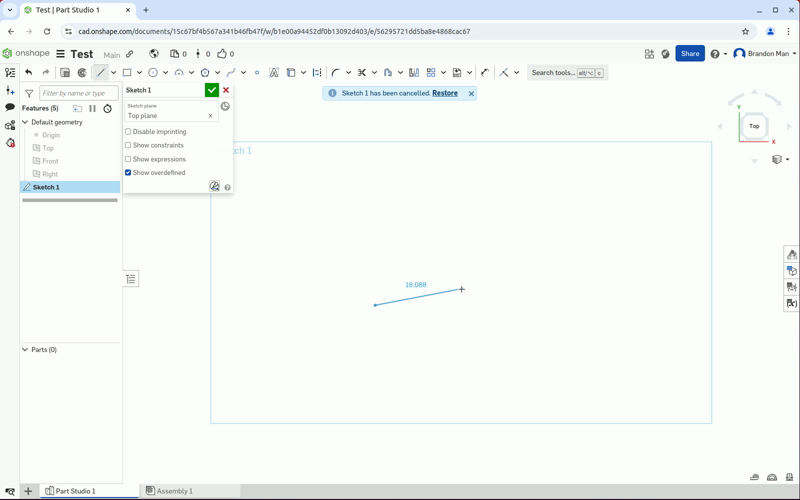
key_up(shift)
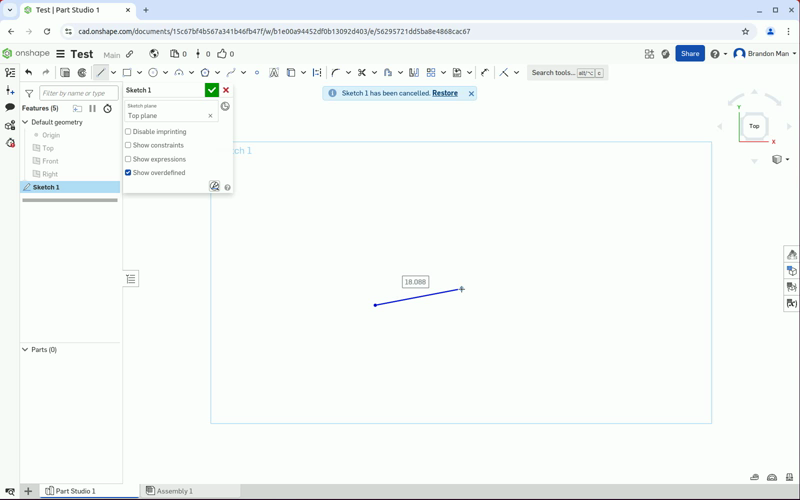
key(esc)
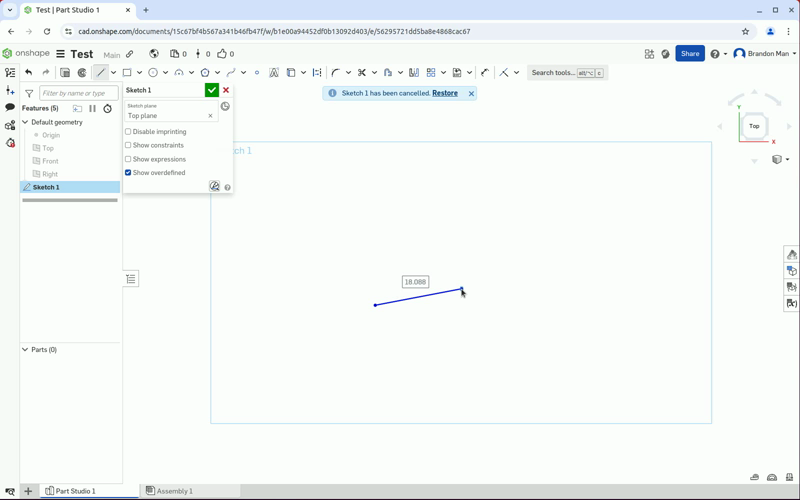
key(a)
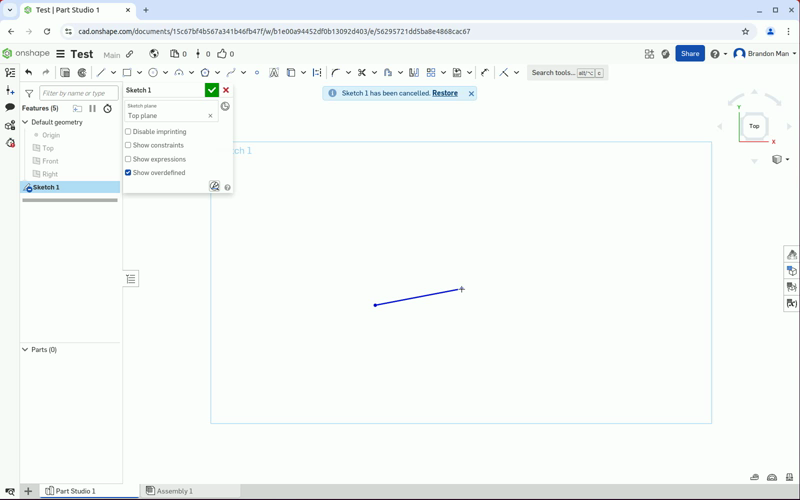
mouse_move(461, 288)
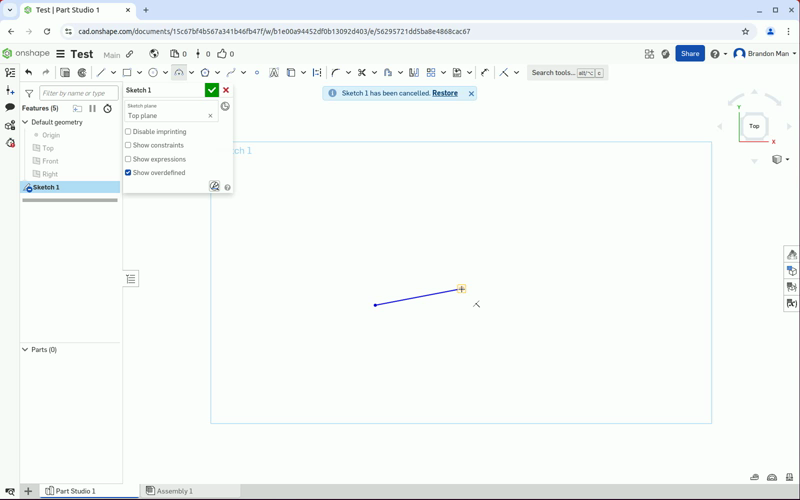
click(461, 288)
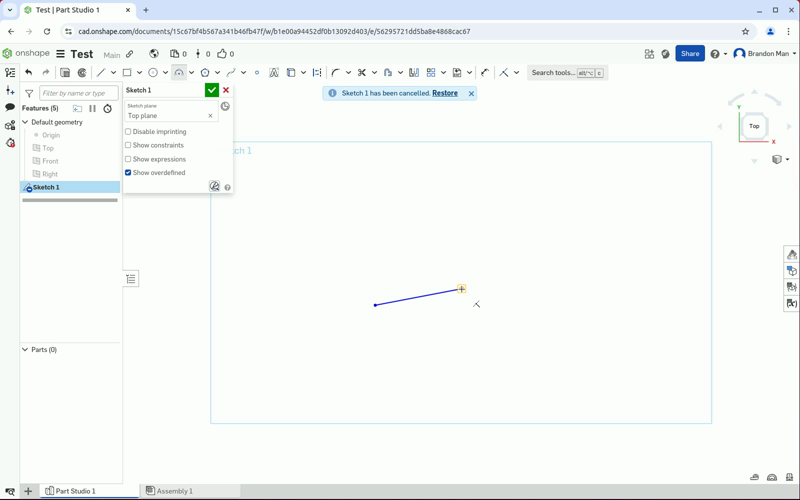
key_down(shift)
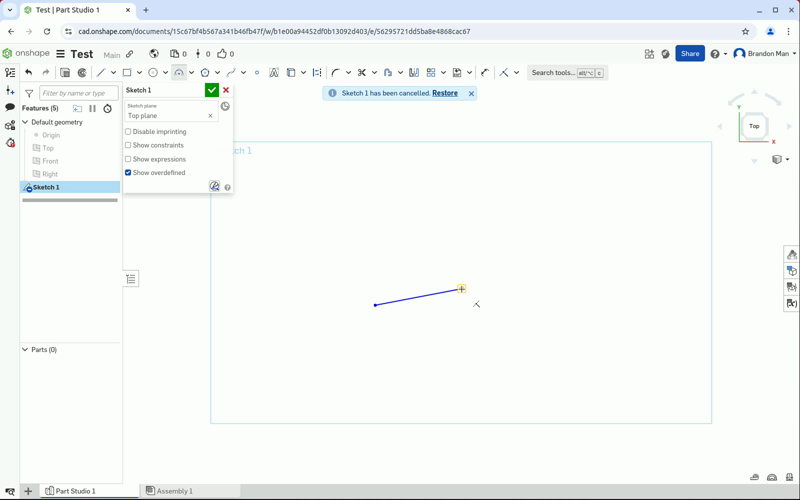
mouse_move(461, 277)
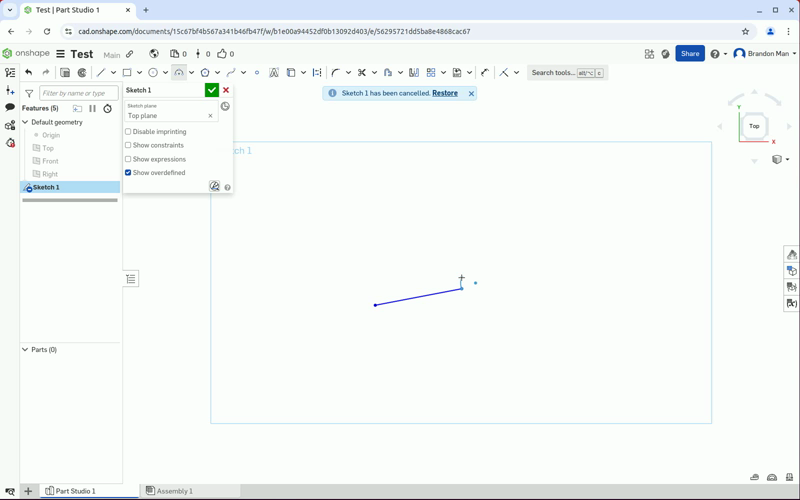
click(461, 277)
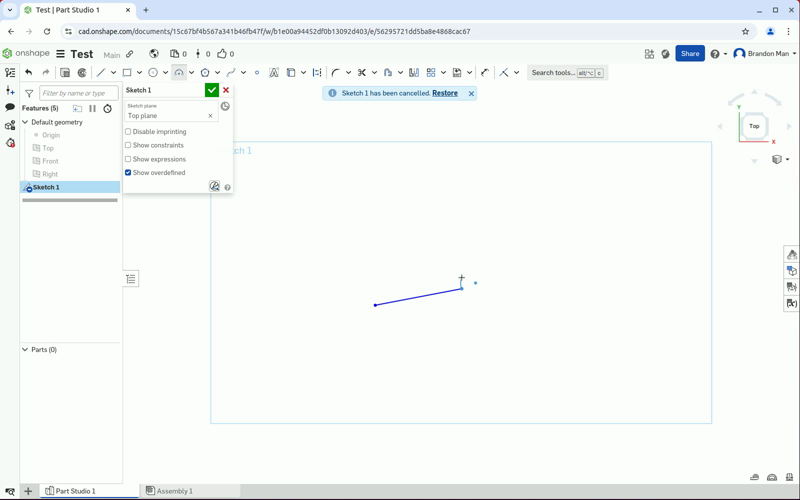
mouse_move(466, 282)
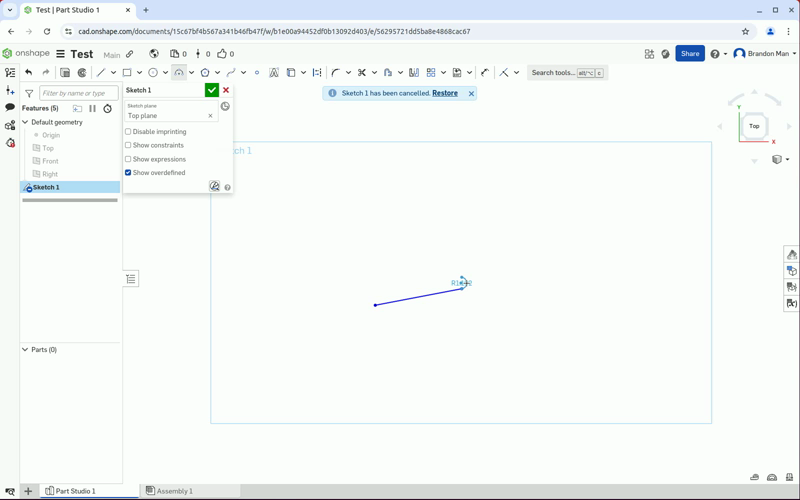
click(466, 282)
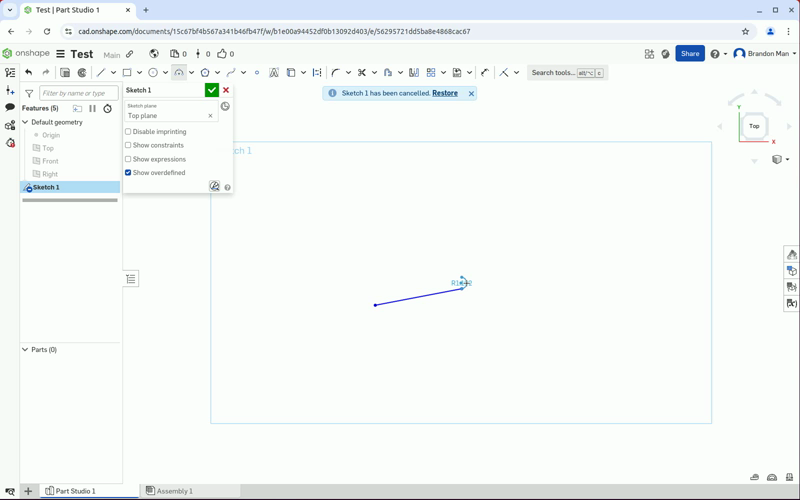
key_up(shift)
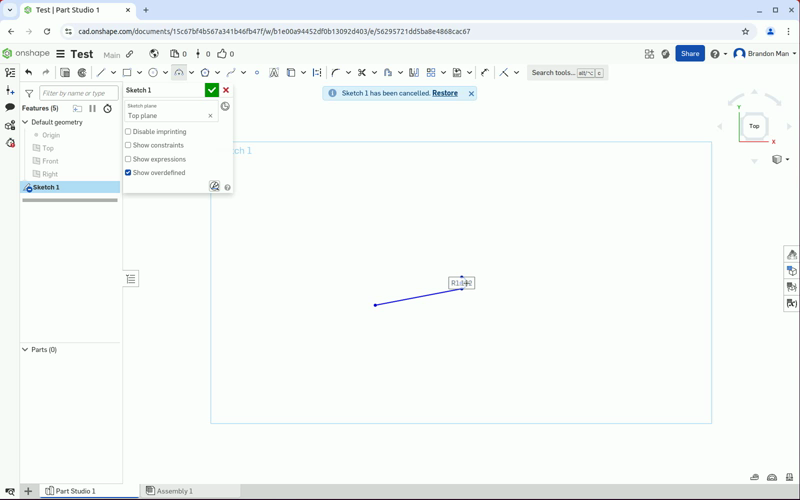
key(esc)
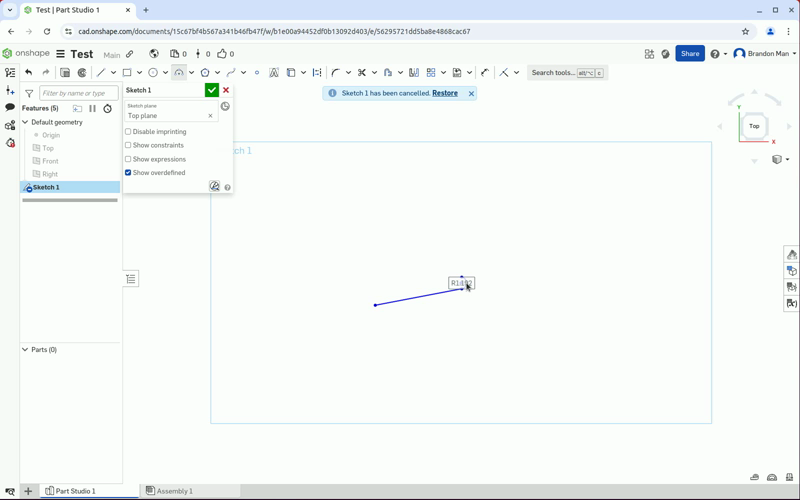
key(l)
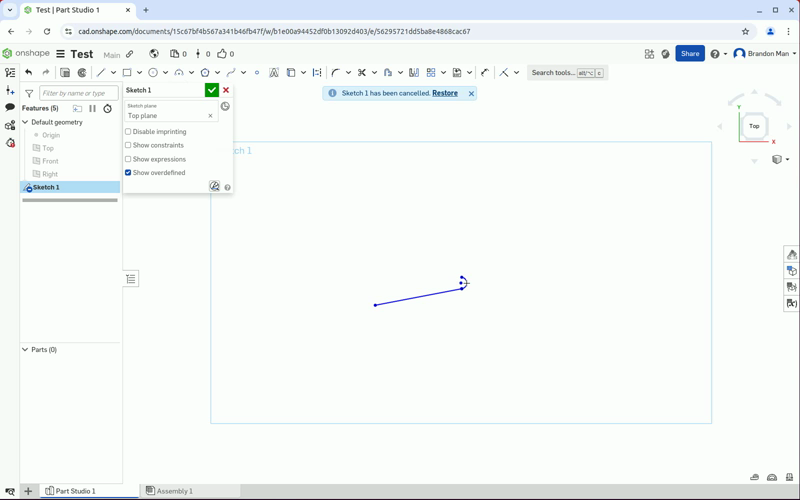
mouse_move(461, 277)
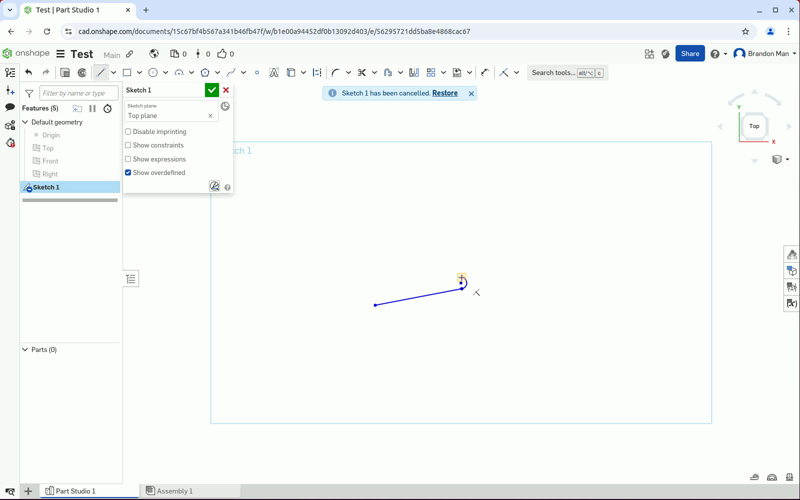
click(461, 277)
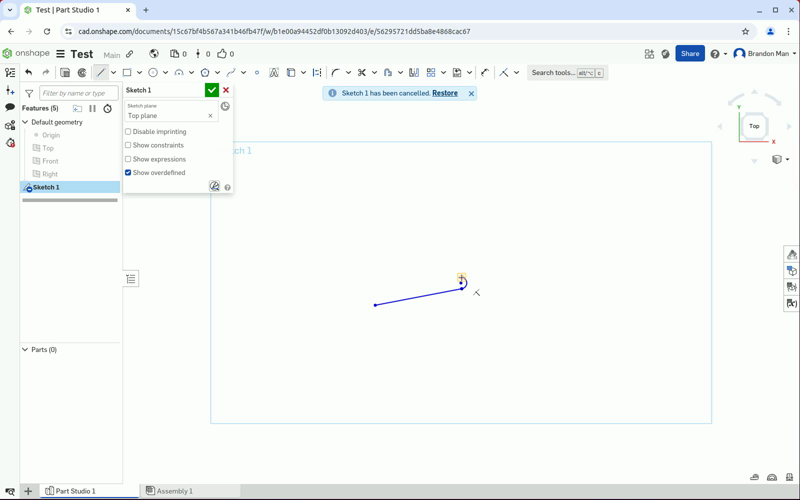
key_down(shift)
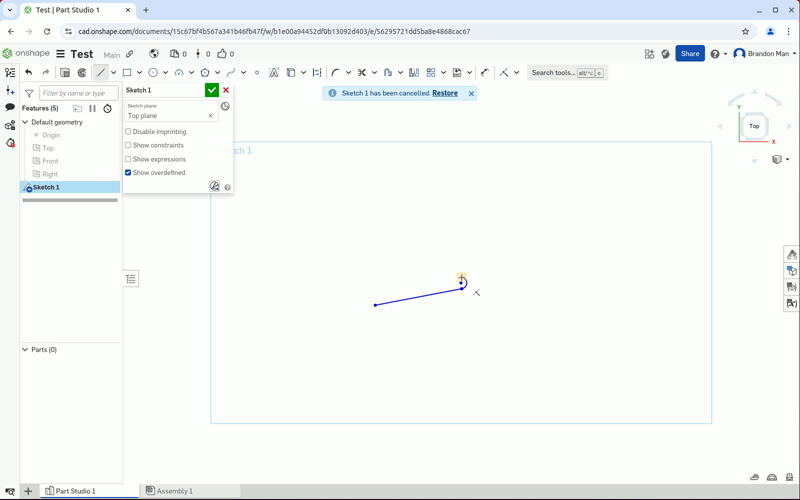
mouse_move(375, 260)
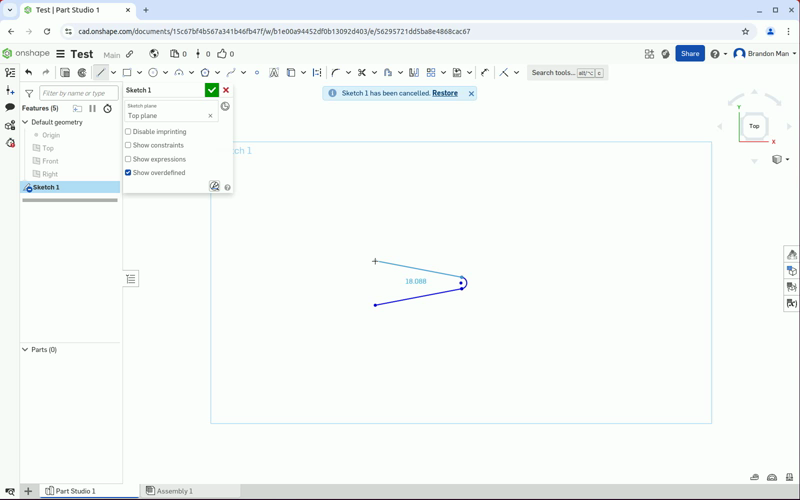
click(375, 260)
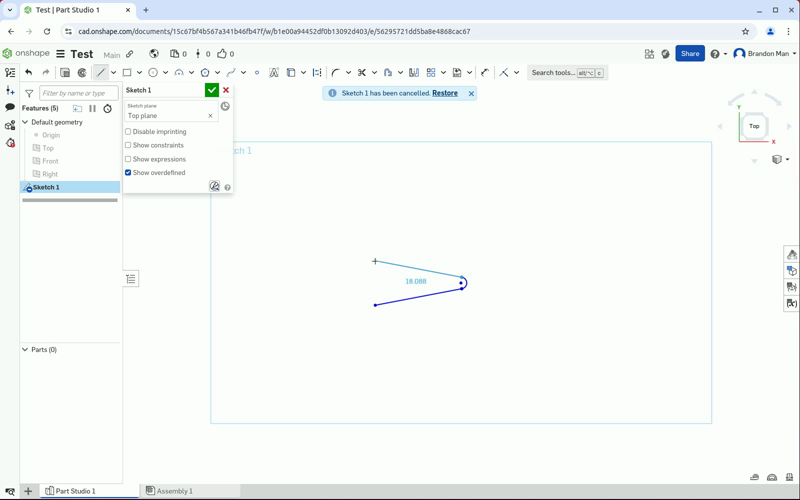
key_up(shift)
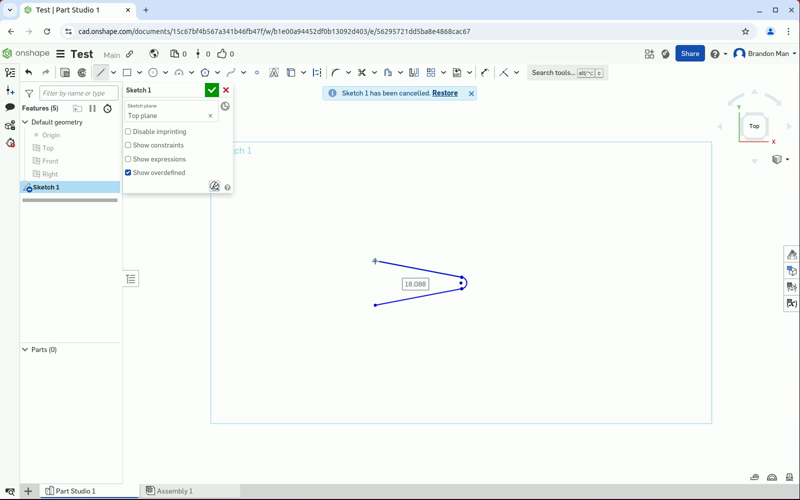
key(esc)
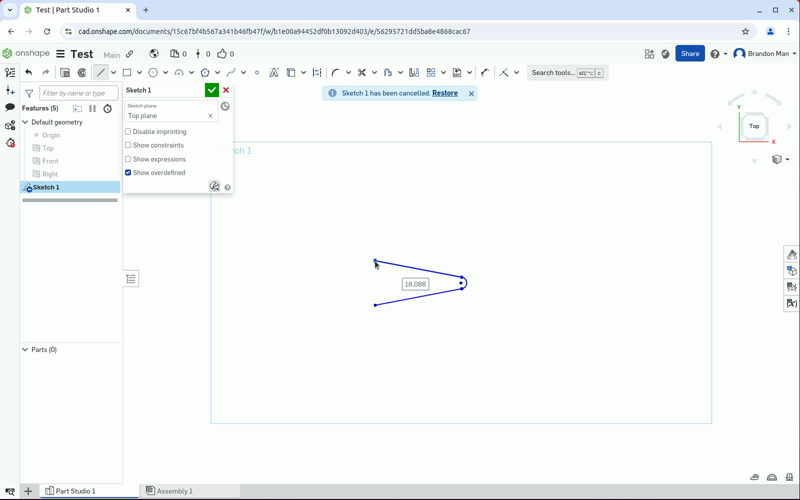
key(a)
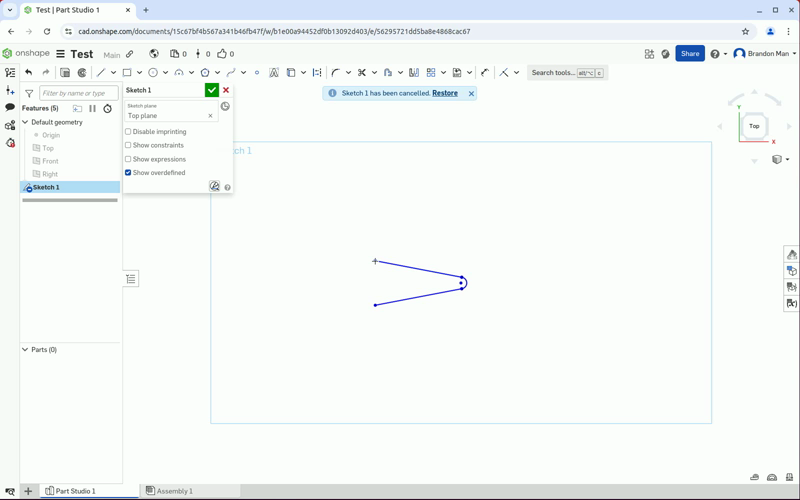
mouse_move(375, 260)
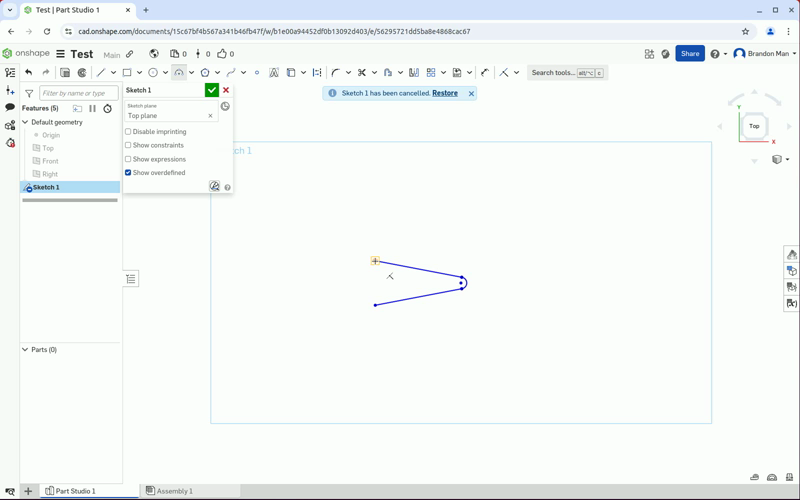
click(375, 260)
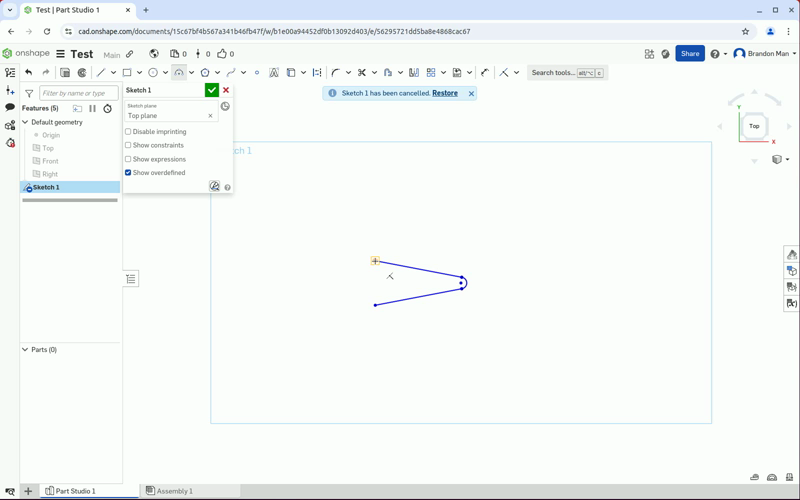
mouse_move(375, 305)
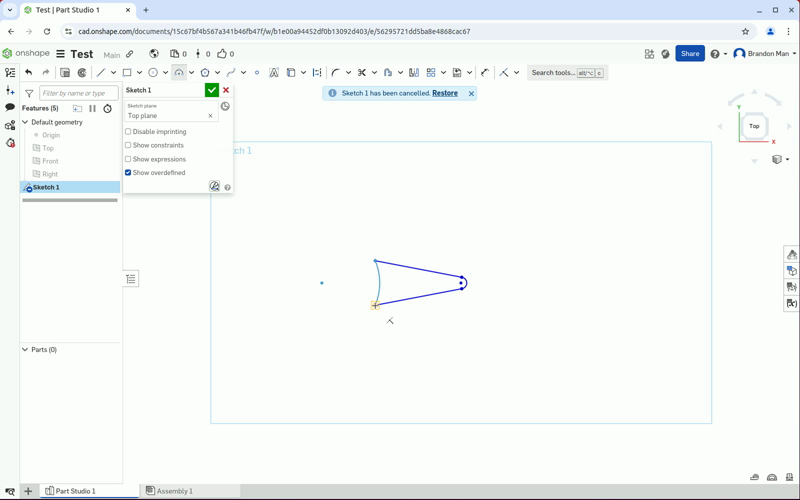
click(375, 305)
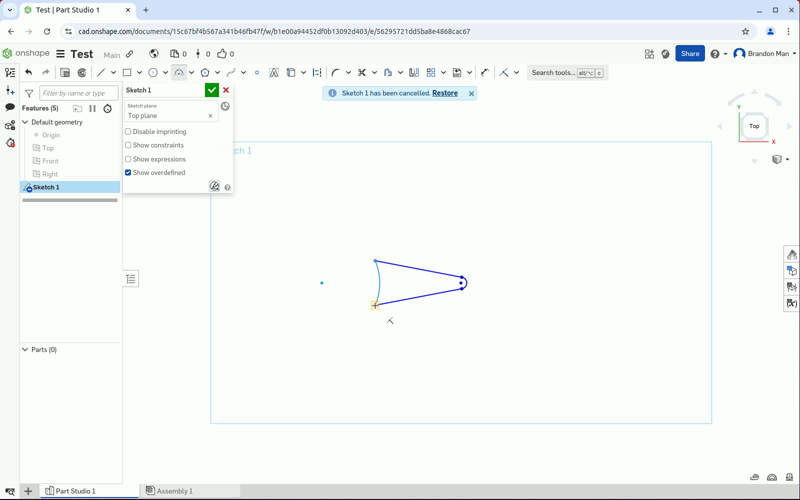
key_down(shift)
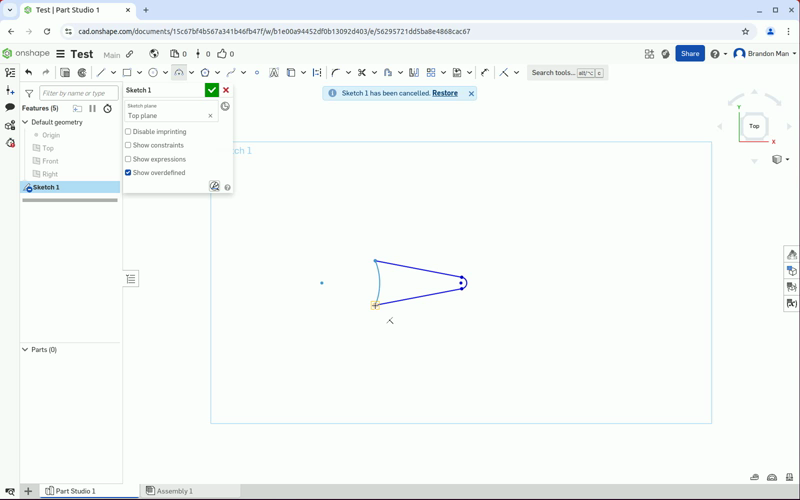
mouse_move(348, 282)
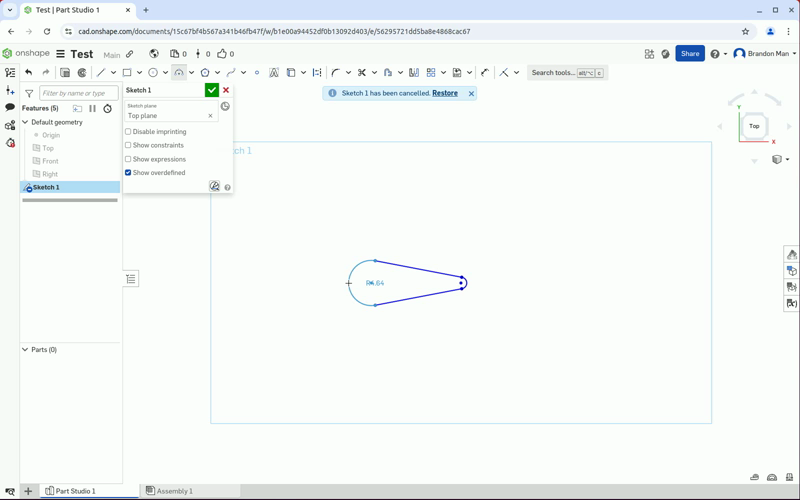
click(348, 282)
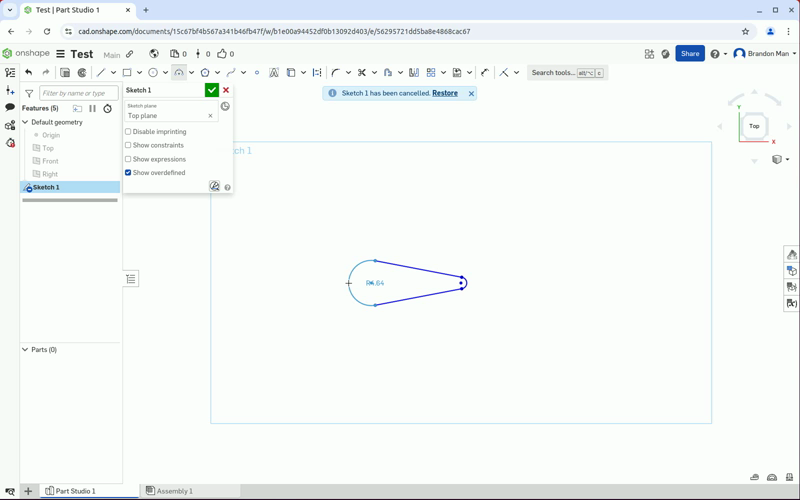
key_up(shift)
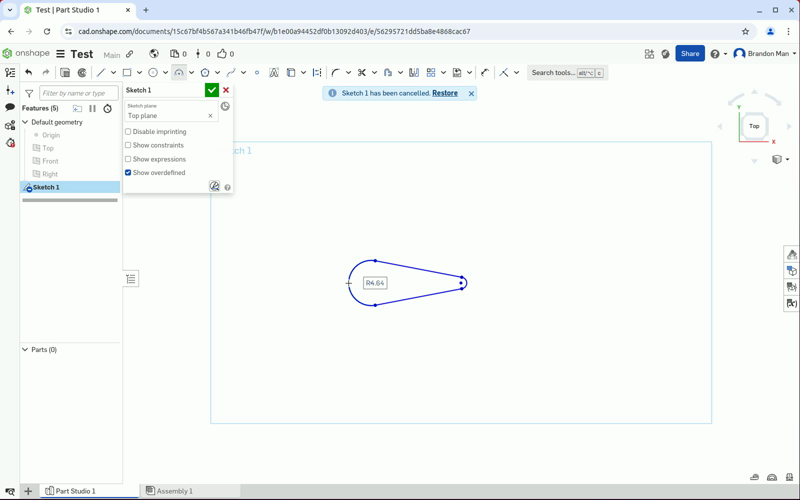
key(esc)
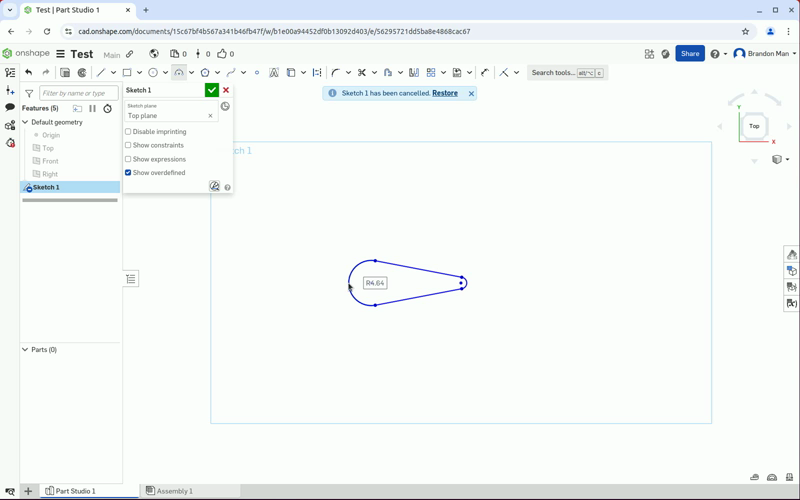
key(c)
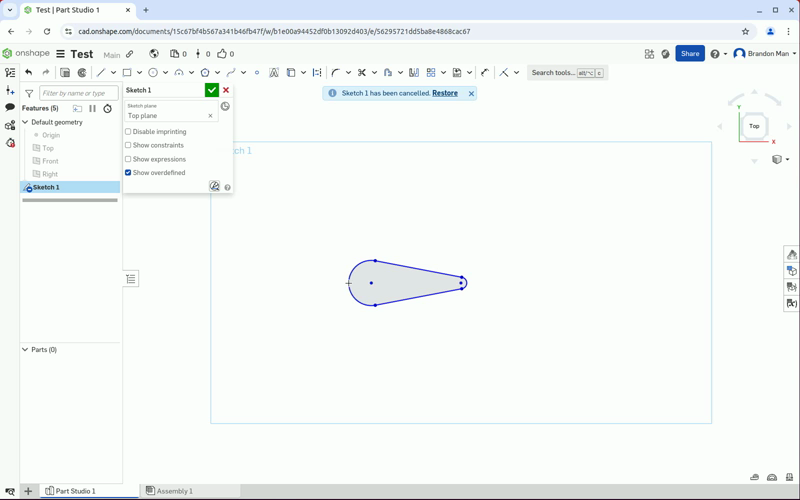
key_down(shift)
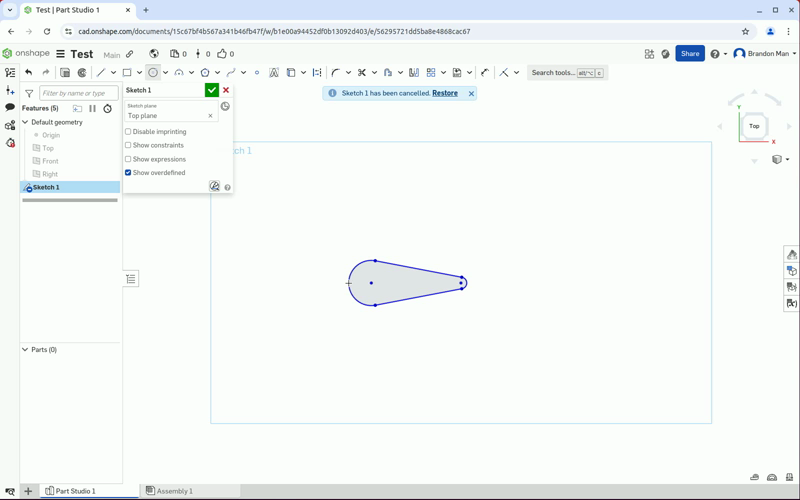
mouse_move(461, 282)
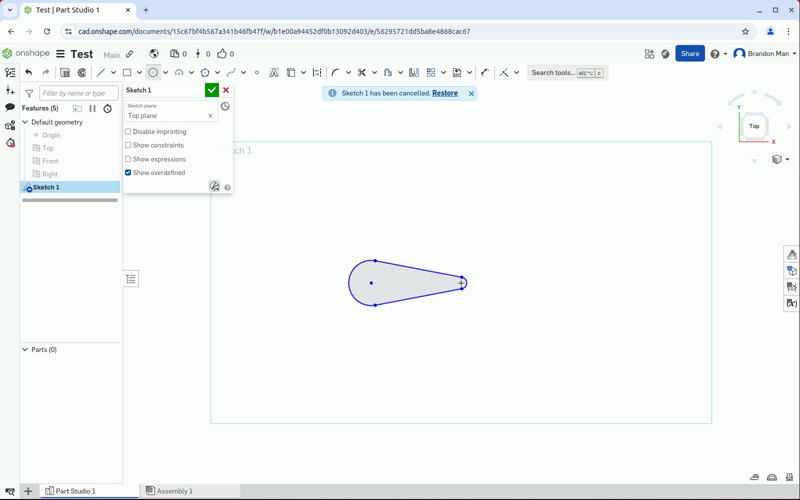
click(461, 282)
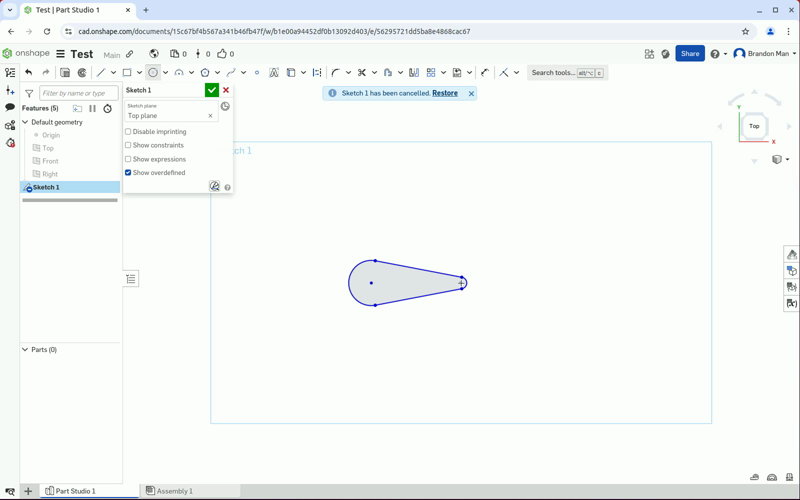
key_up(shift)
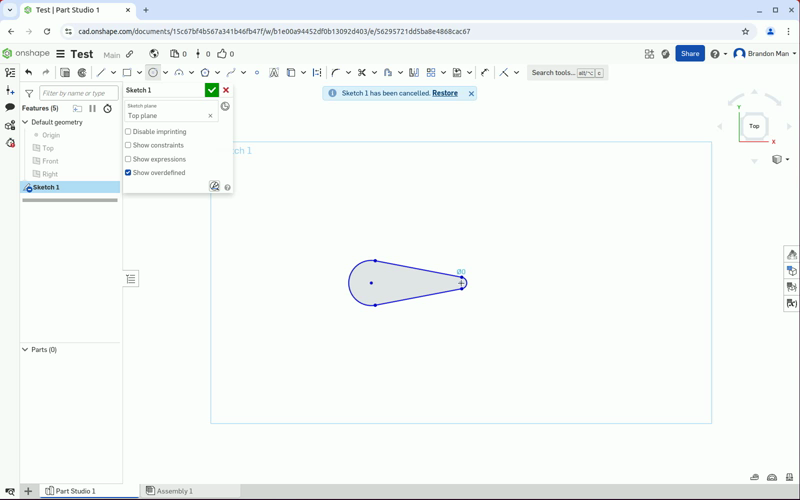
mouse_move(464, 282)
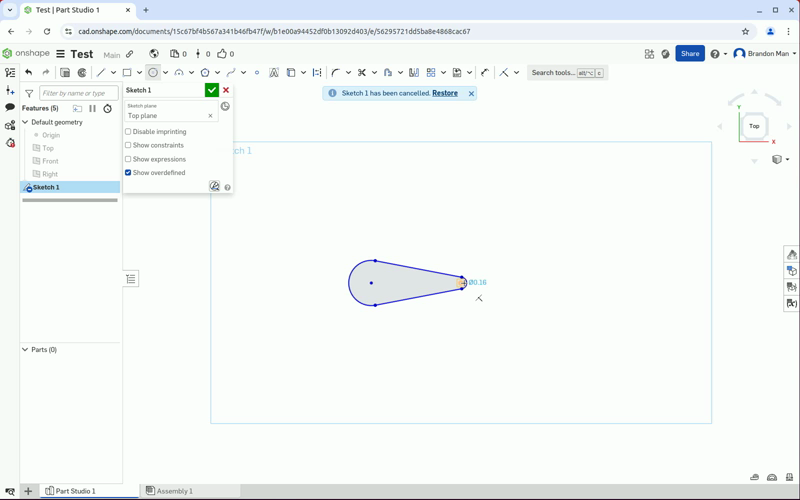
scroll(6)
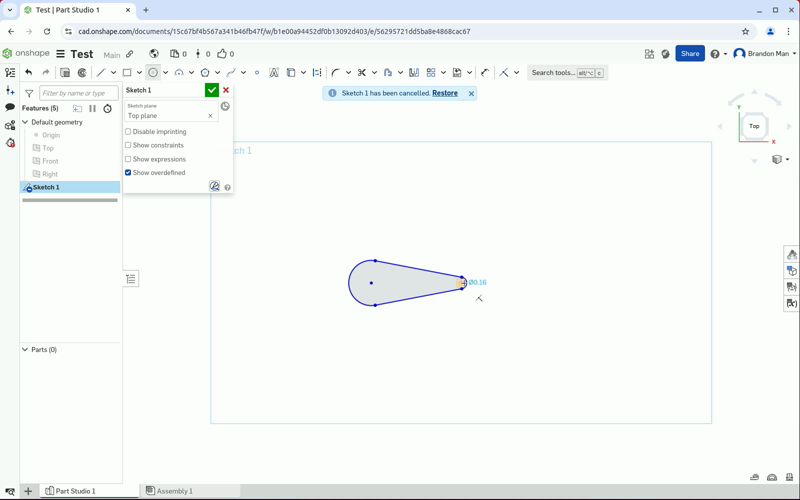
scroll(6)
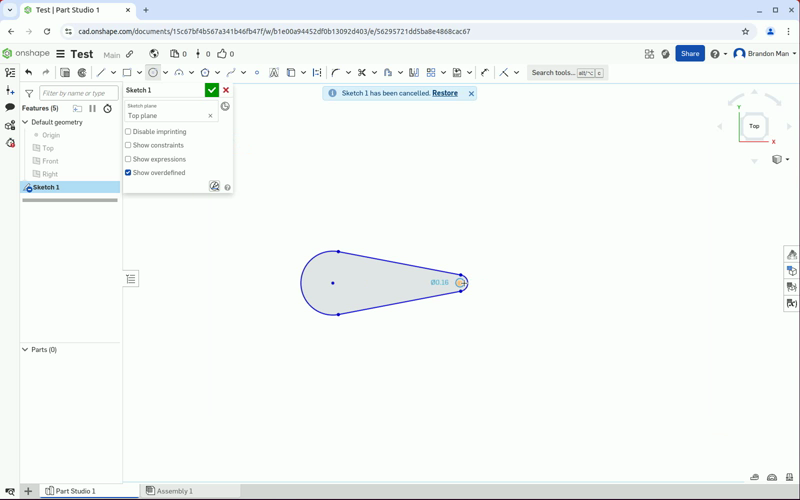
scroll(6)
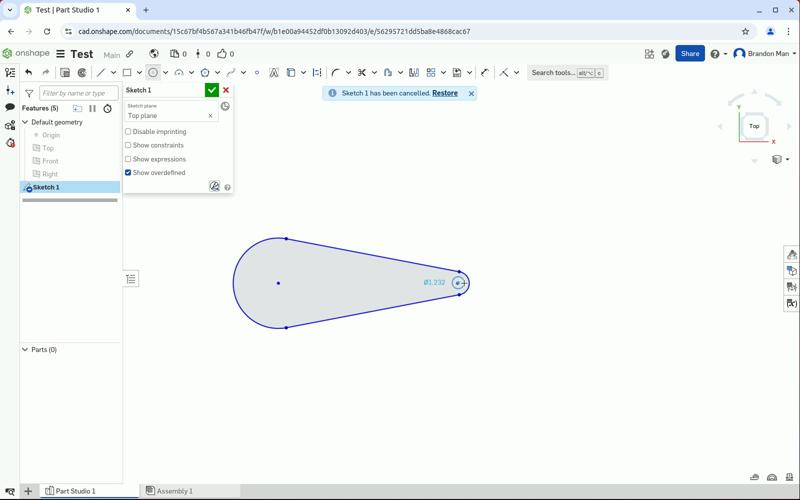
scroll(6)
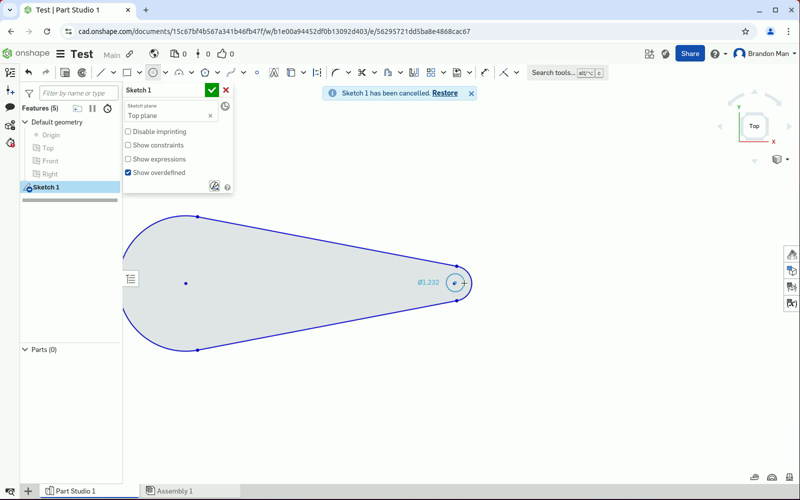
scroll(6)
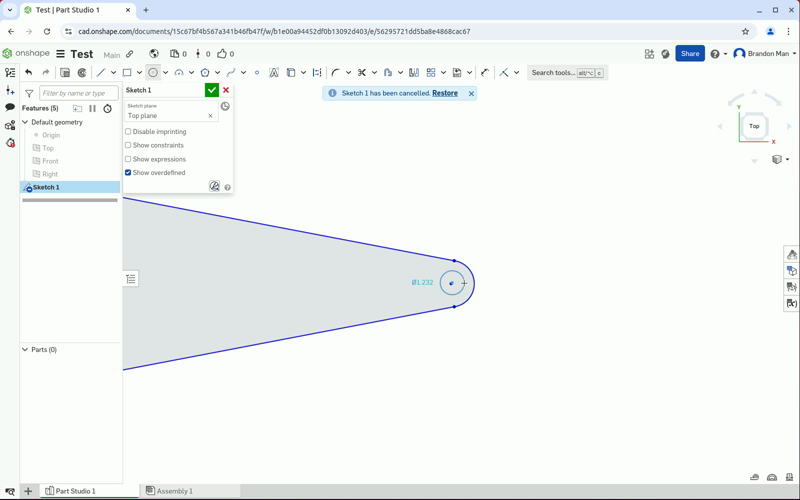
scroll(6)
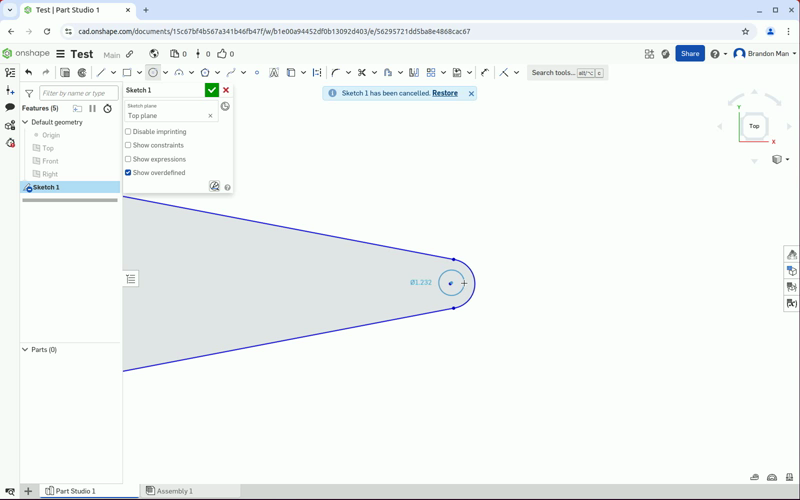
scroll(6)
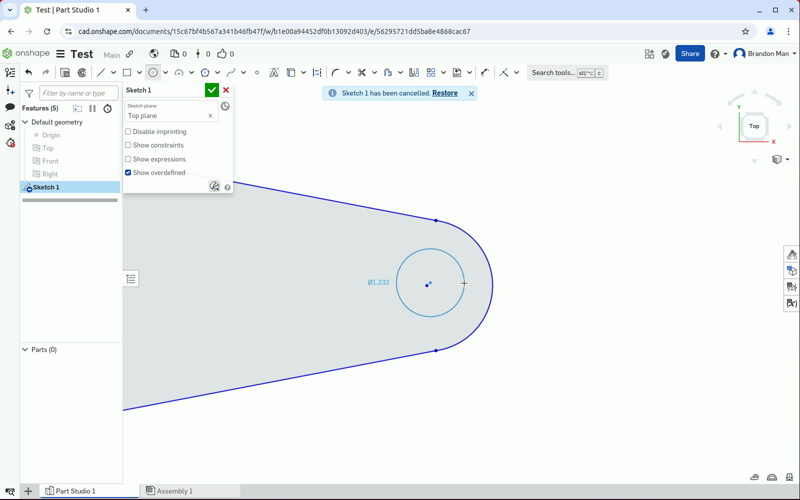
click(464, 282)
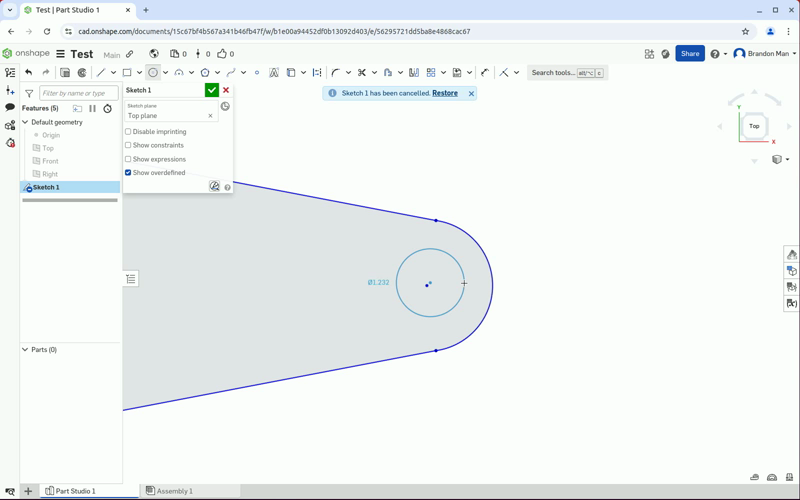
scroll(-6)
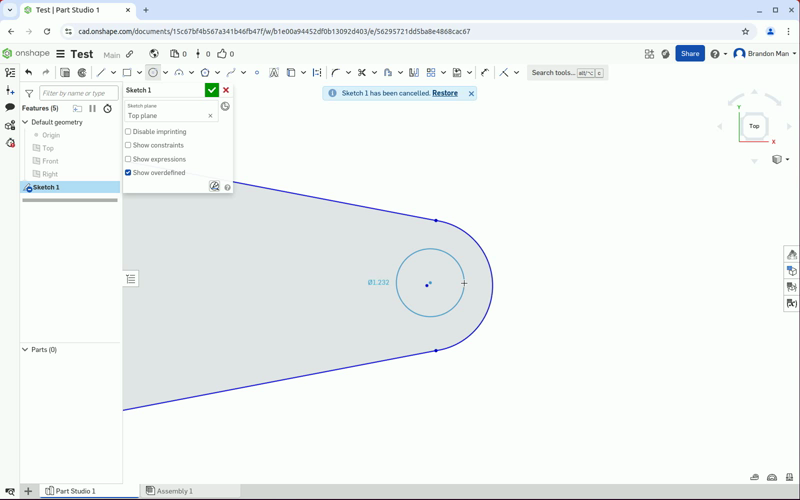
scroll(-6)
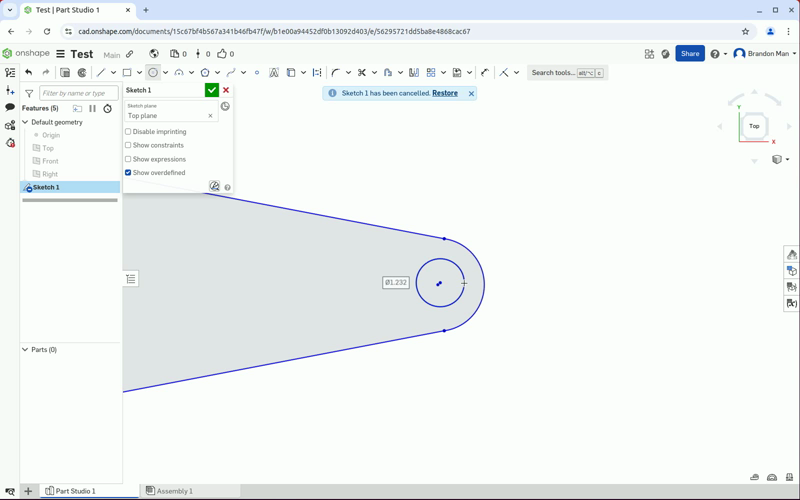
scroll(-6)
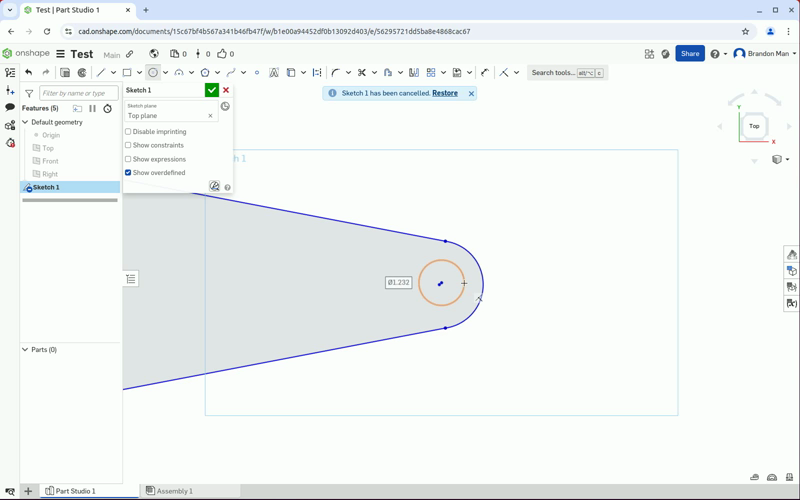
scroll(-6)
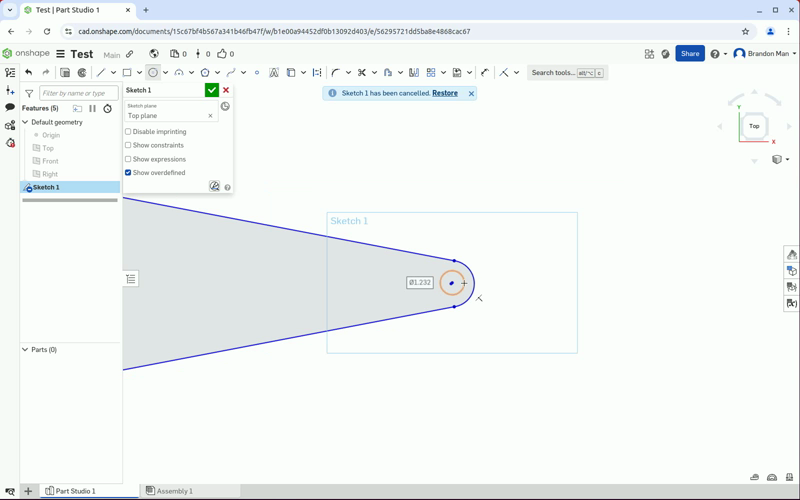
scroll(-6)
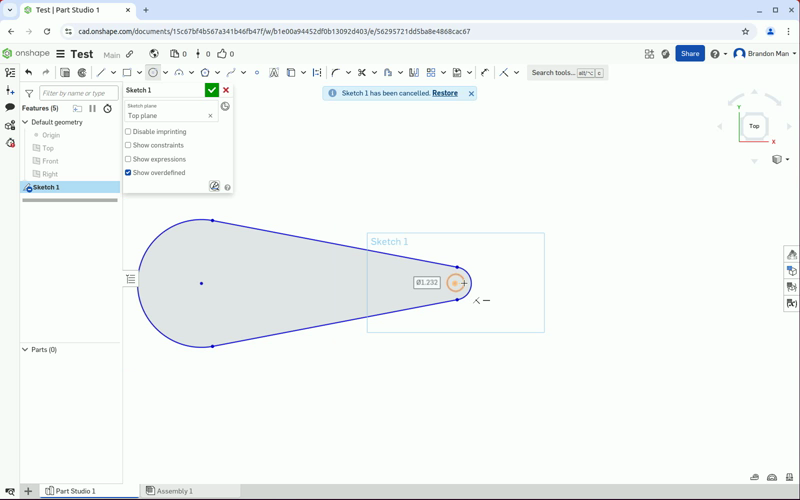
scroll(-6)
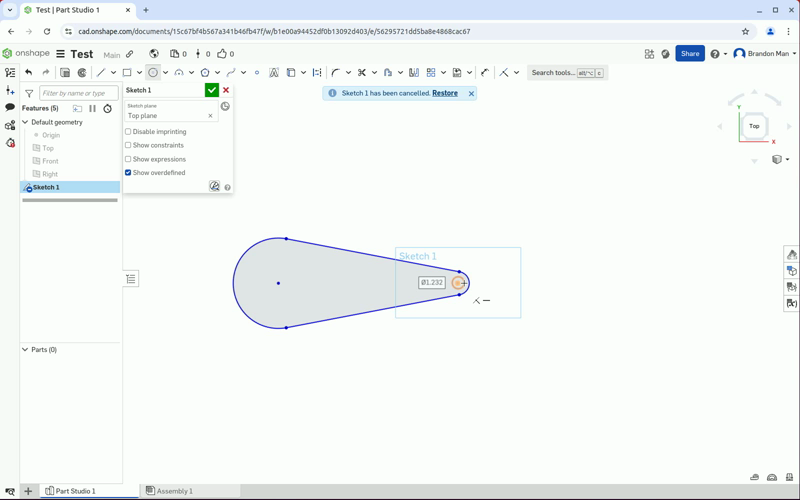
scroll(-6)
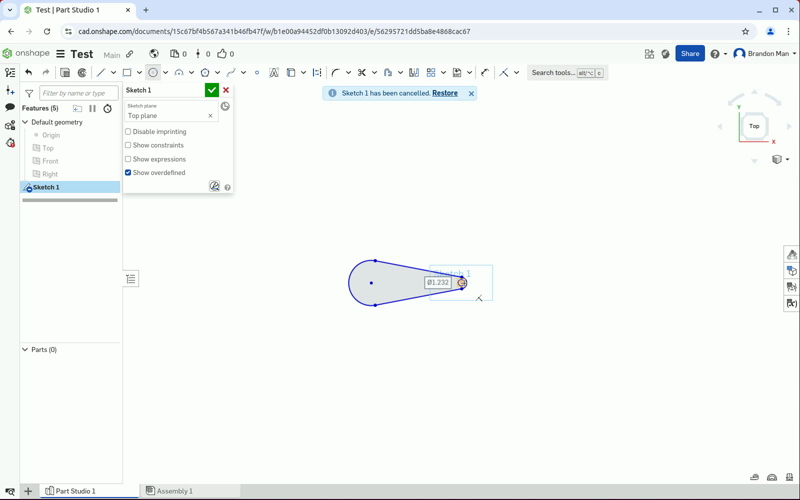
key(esc)
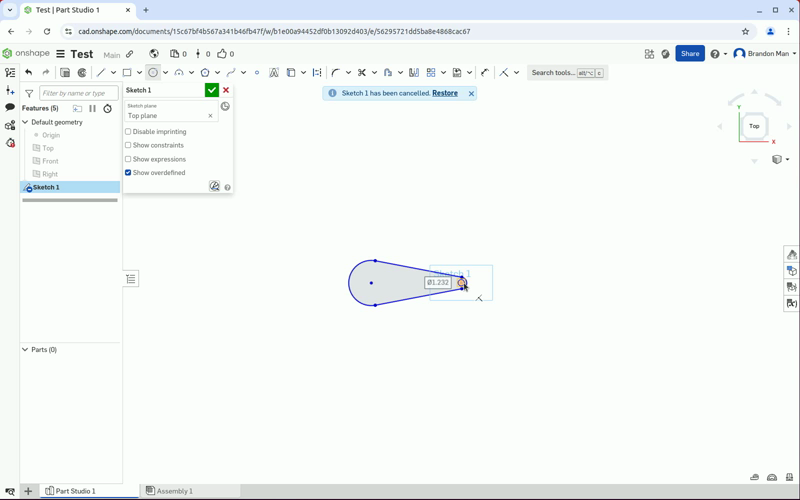
mouse_move(363, 299)
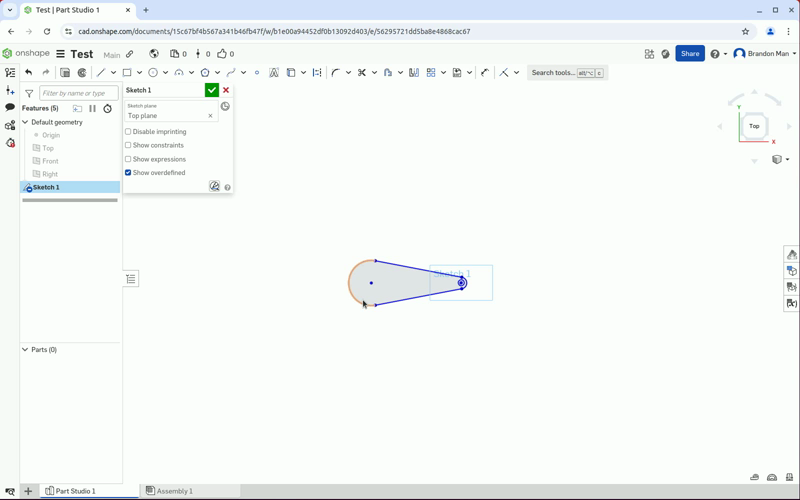
click(363, 299)
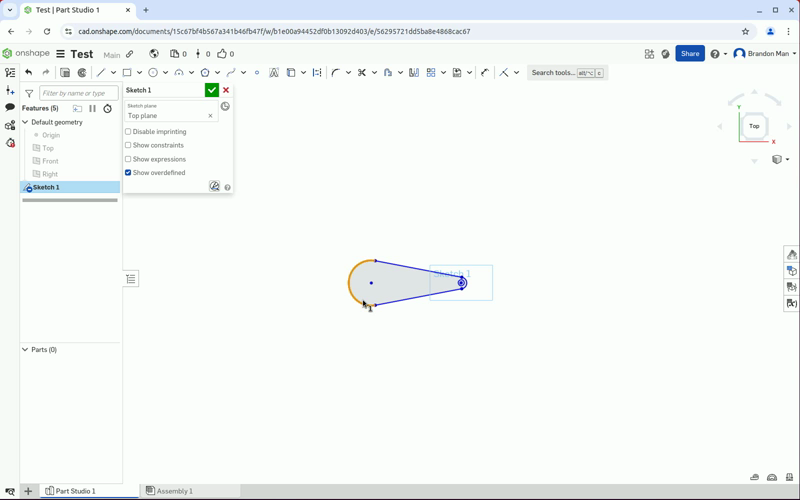
mouse_move(73, 352)
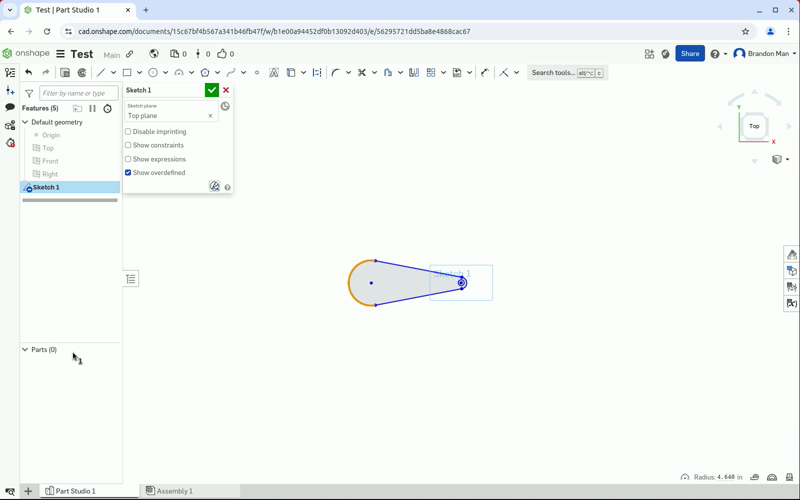
key(shift+y)
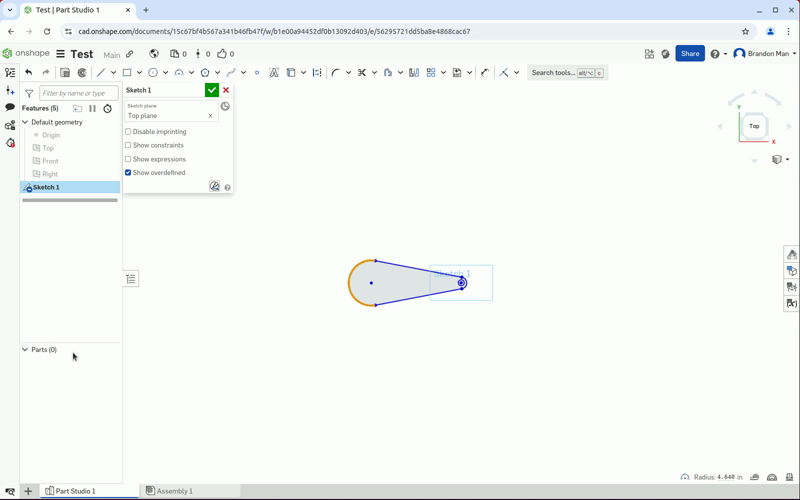
key(shift+e)
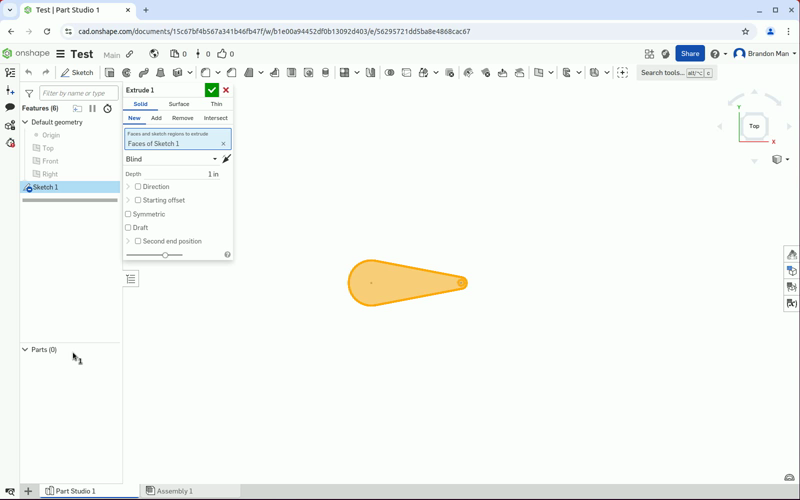
mouse_move(143, 106)
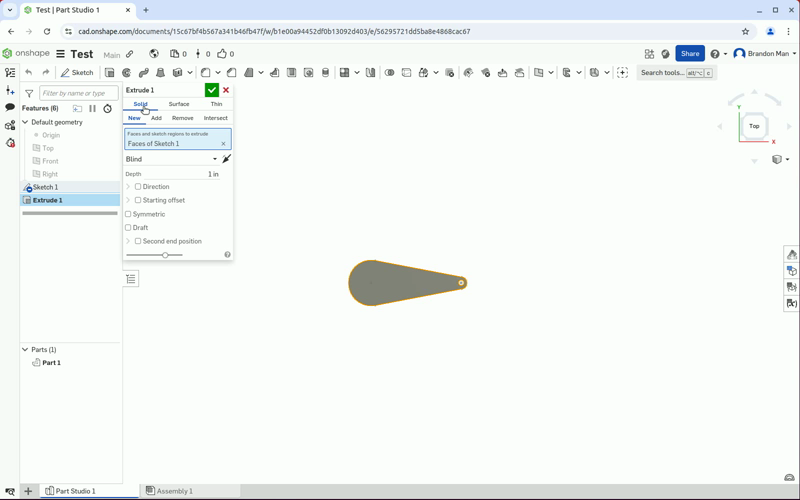
click(143, 106)
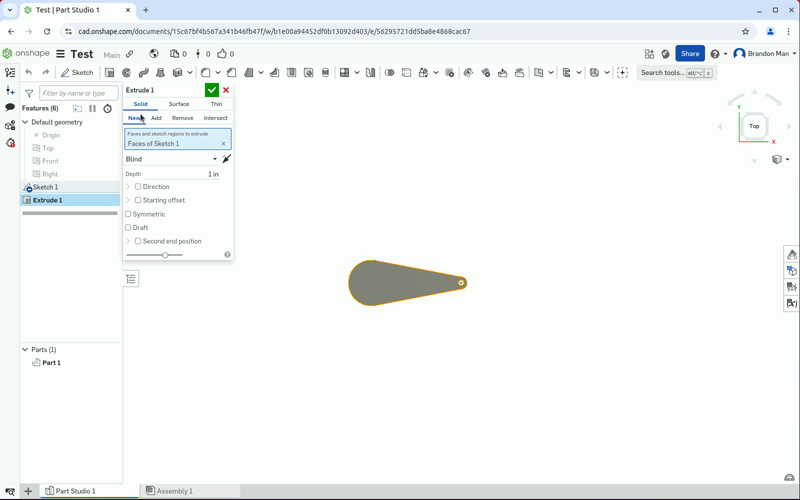
mouse_move(137, 120)
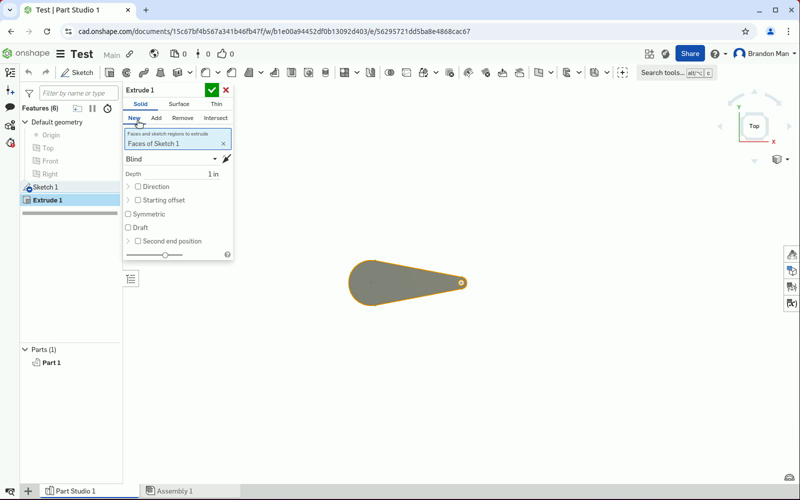
click(137, 120)
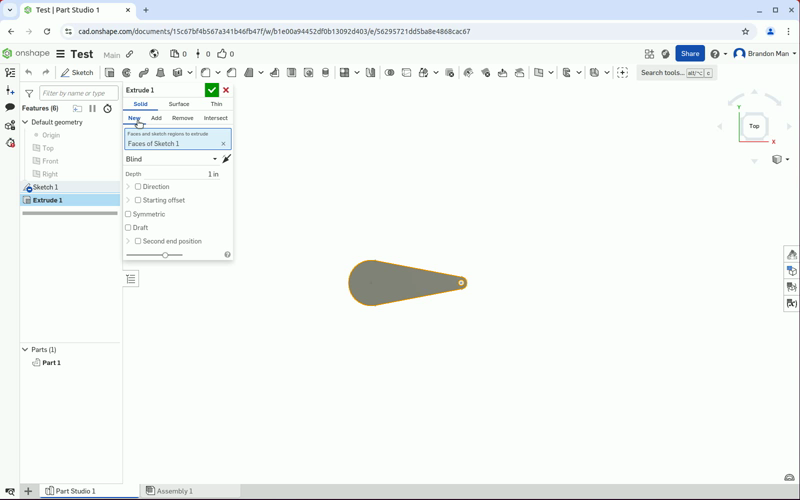
key(tab, 4)
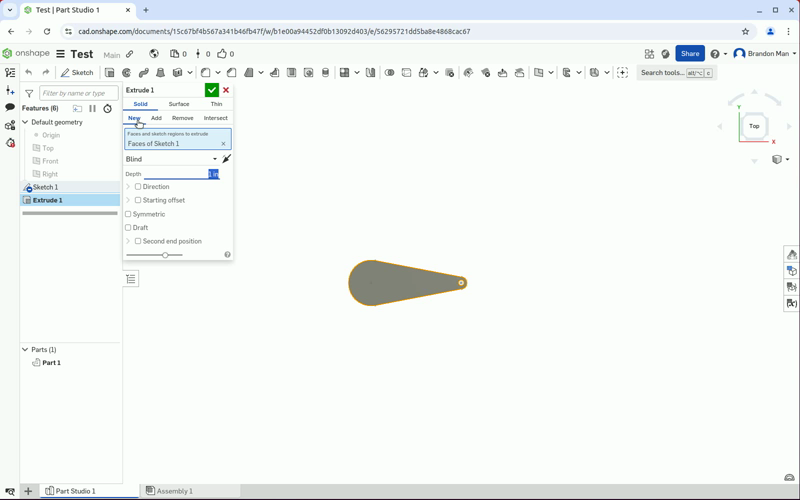
text(1.204)
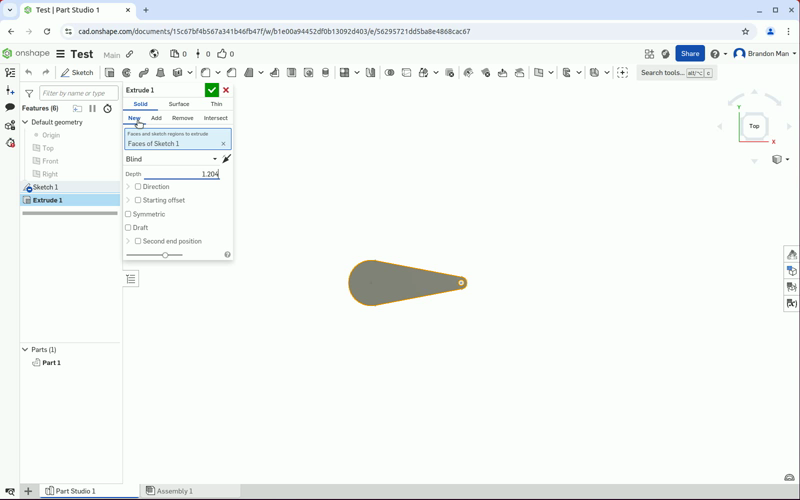
key(enter)
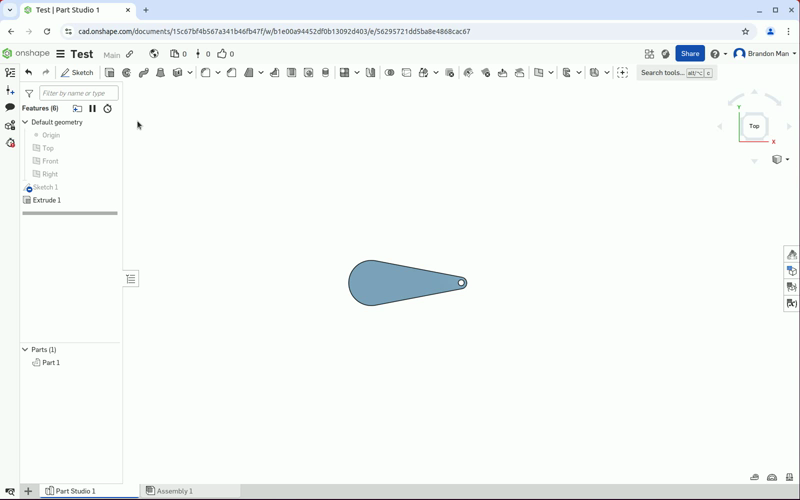
key(shift+h)
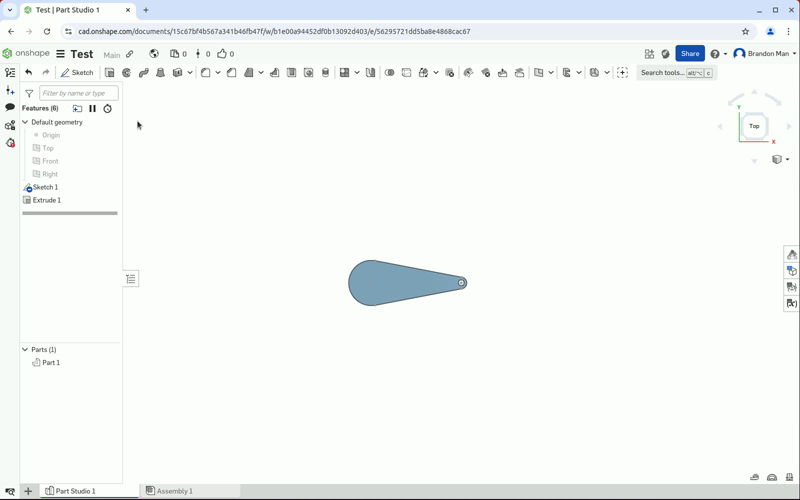
key(shift+h)
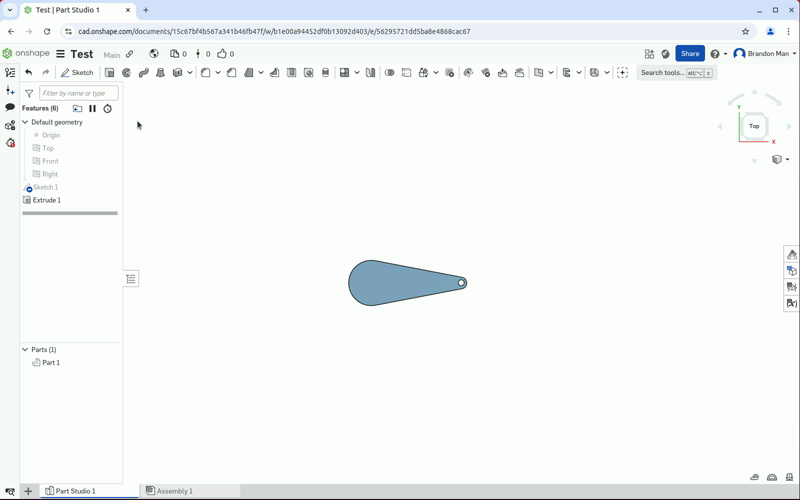
mouse_move(73, 189)
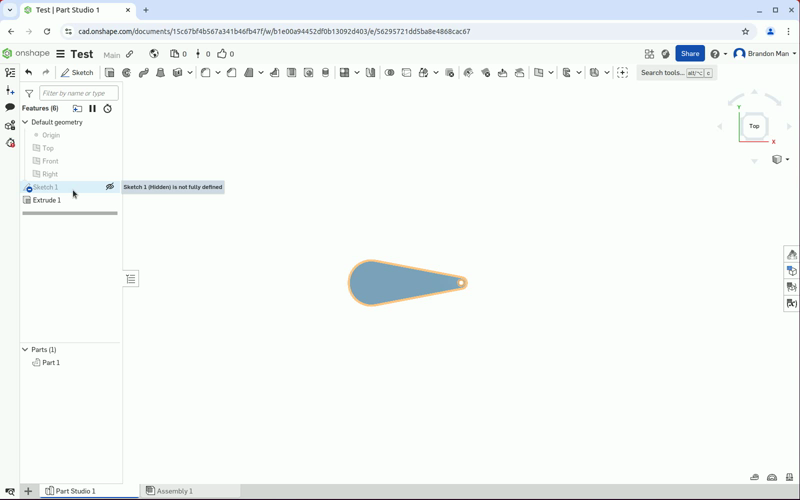
click(73, 189)
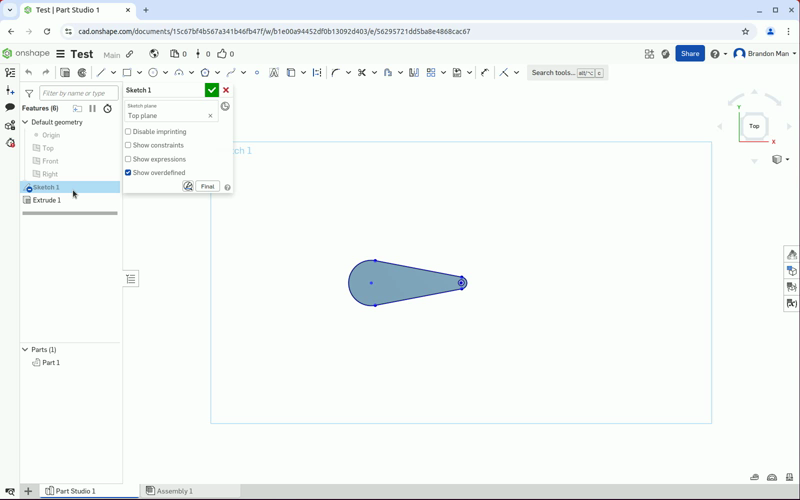
mouse_move(229, 92)
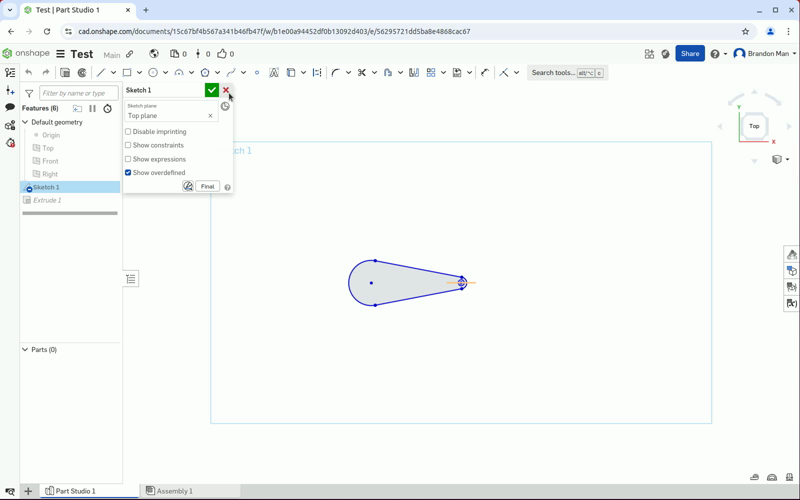
click(229, 92)
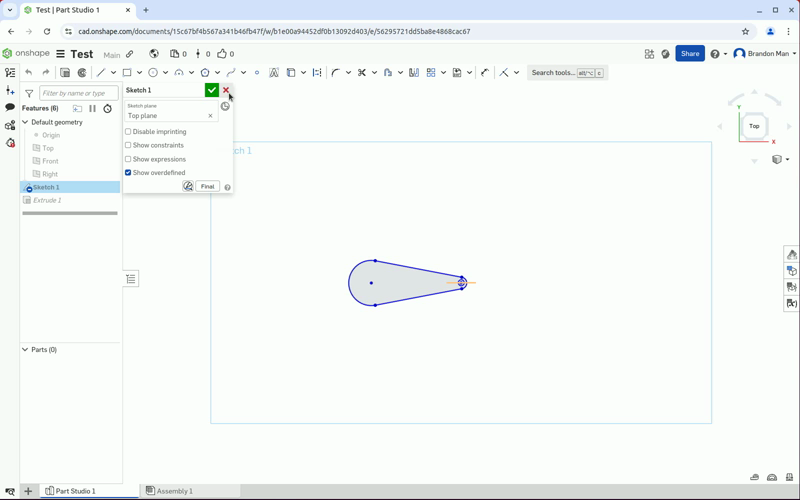
key(shift+s)
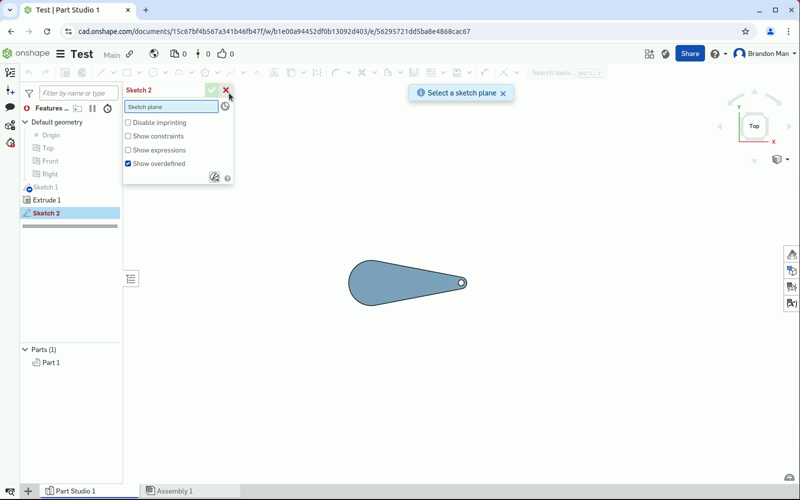
mouse_move(73, 150)
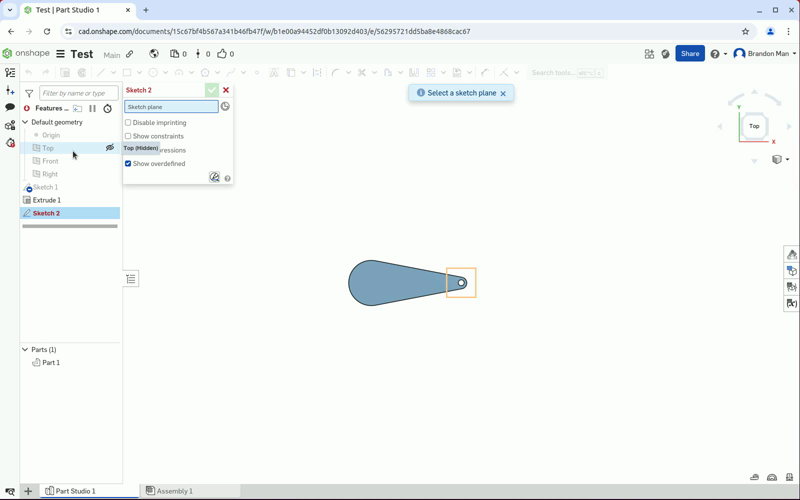
click(73, 150)
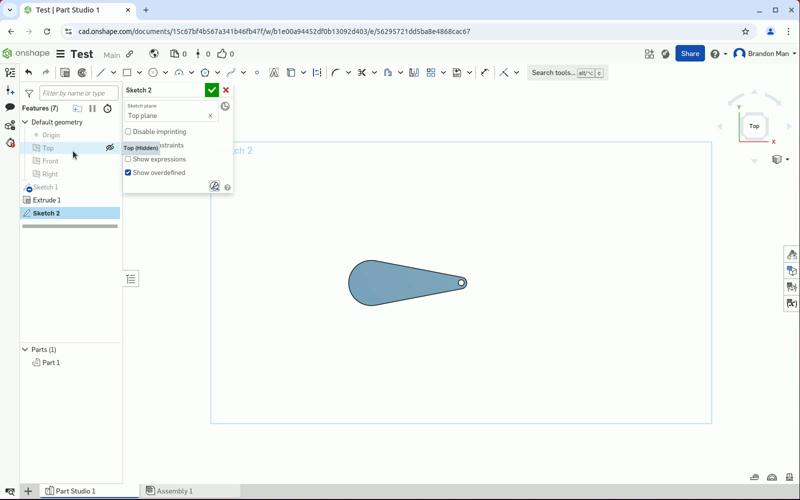
mouse_move(73, 352)
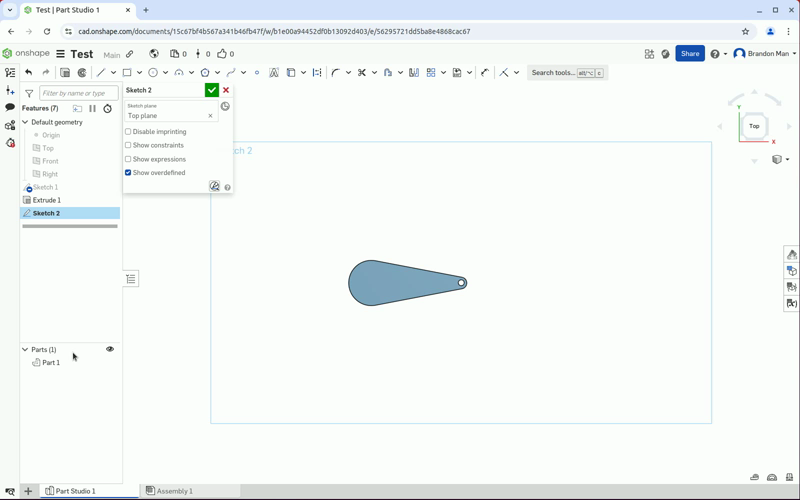
key(y)
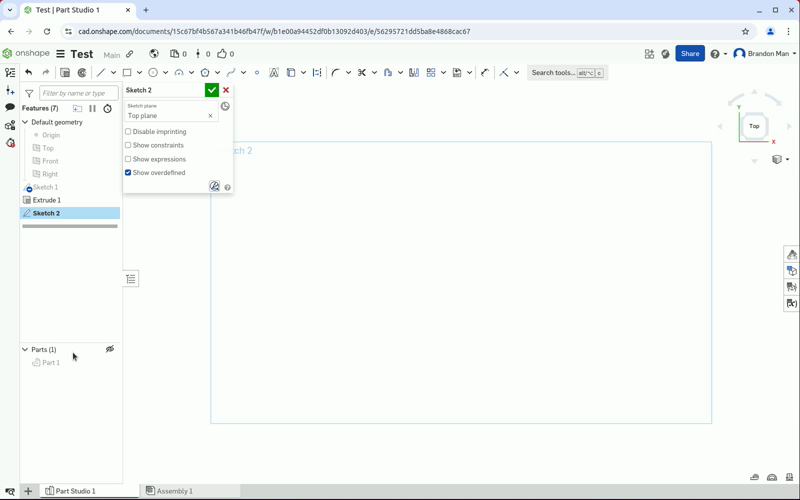
key(c)
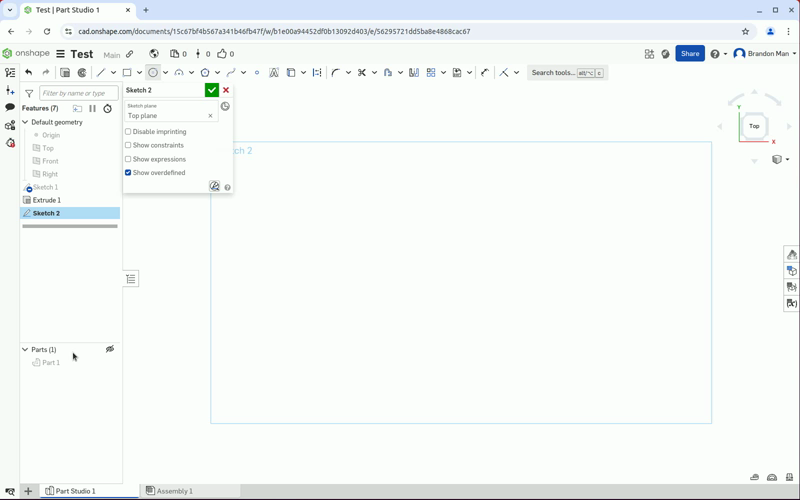
key_down(shift)
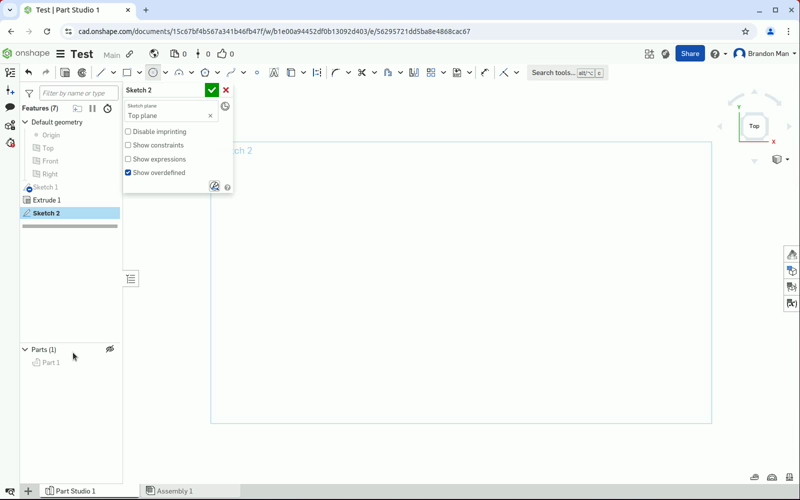
mouse_move(461, 282)
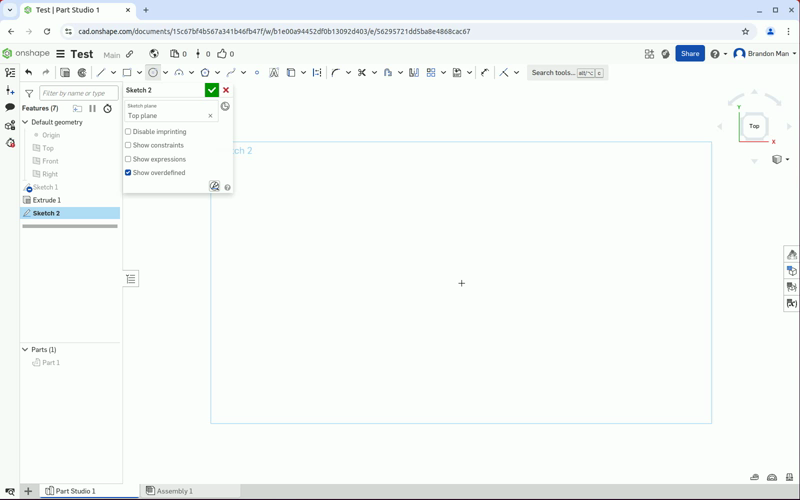
click(461, 282)
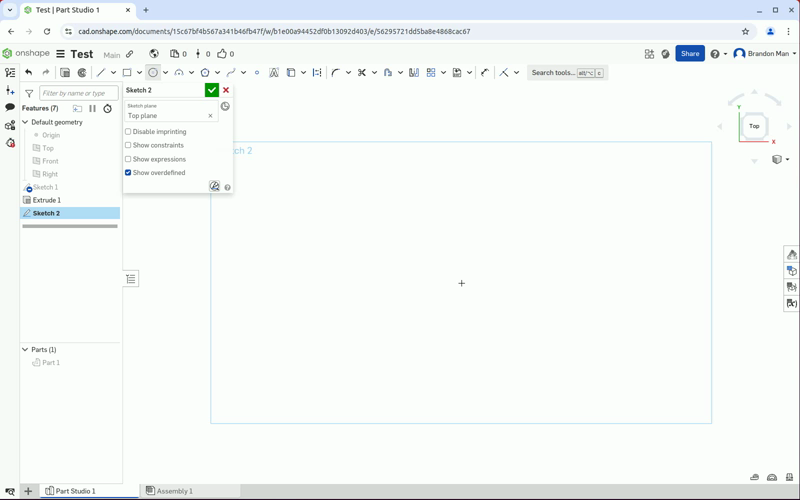
key_up(shift)
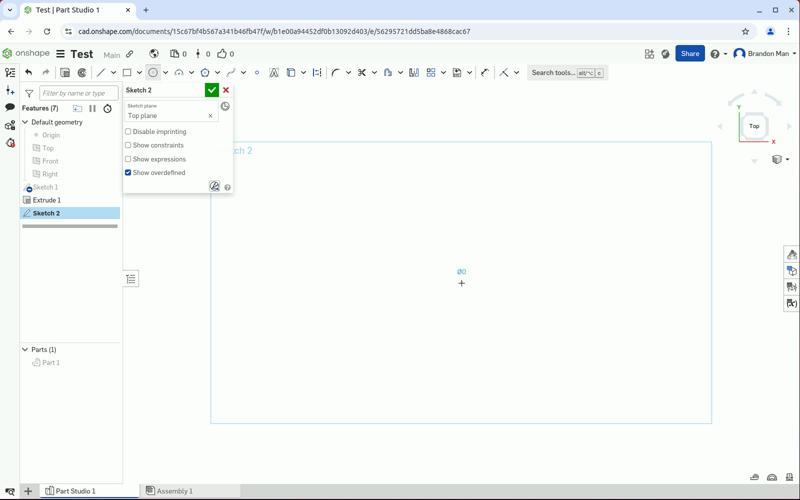
mouse_move(465, 282)
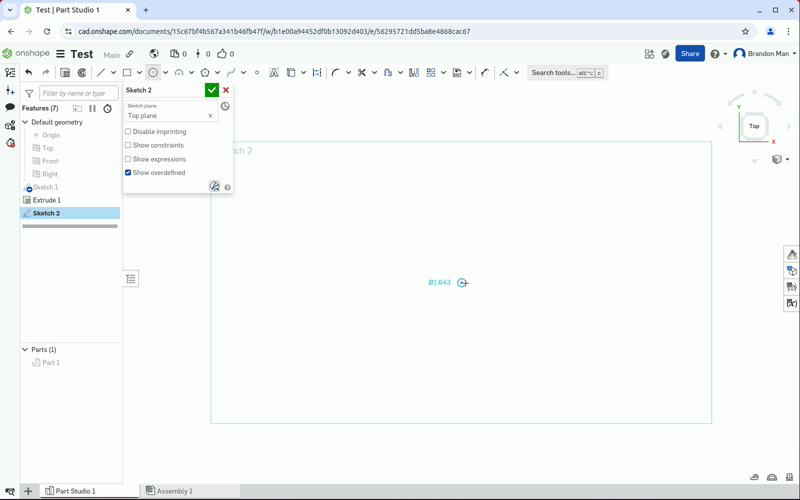
click(465, 282)
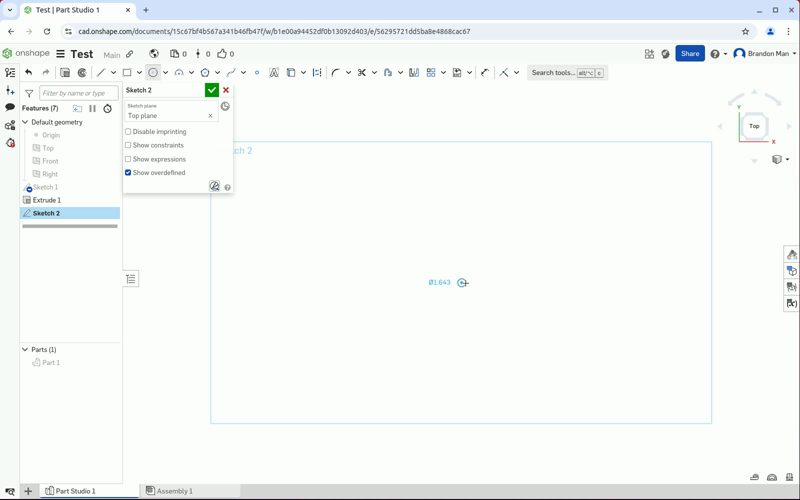
key(esc)
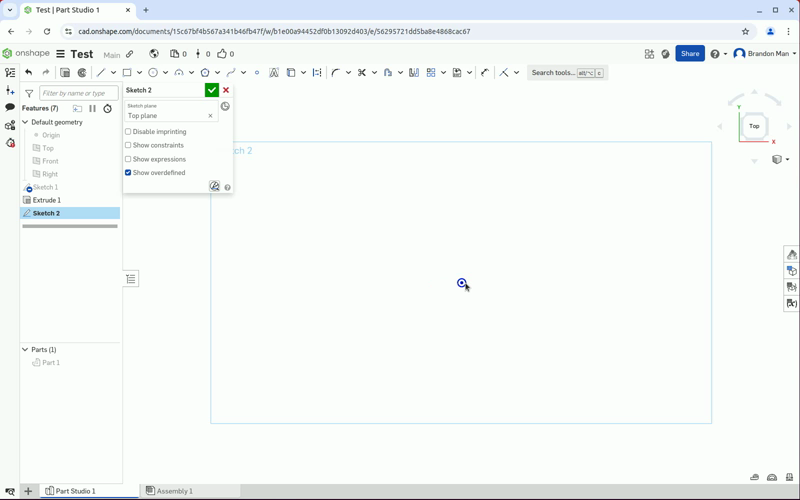
mouse_move(463, 280)
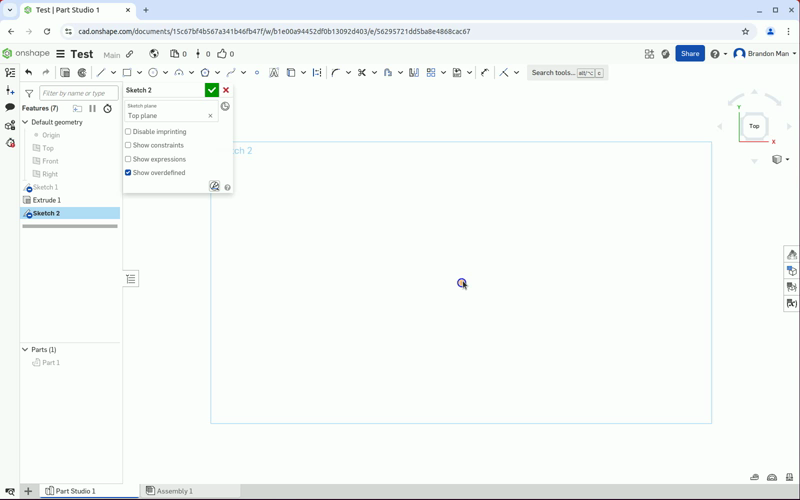
scroll(6)
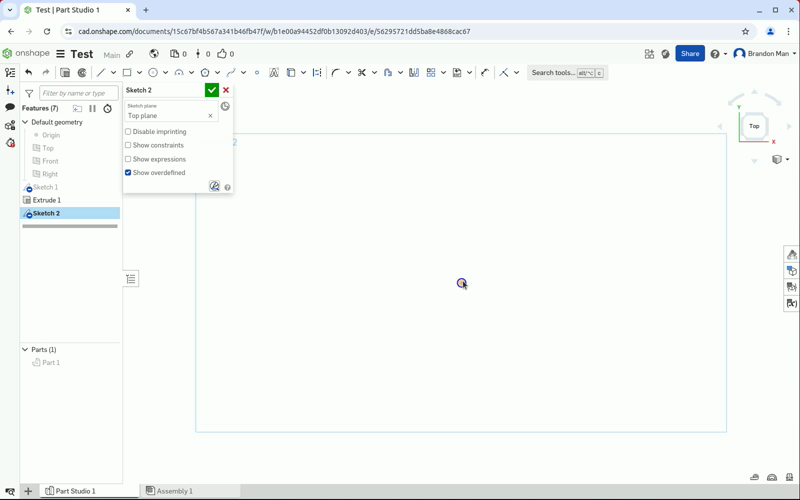
scroll(6)
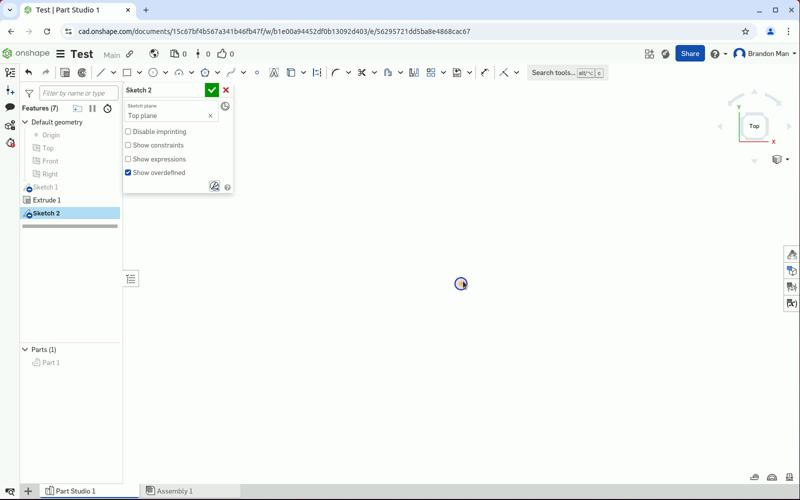
scroll(6)
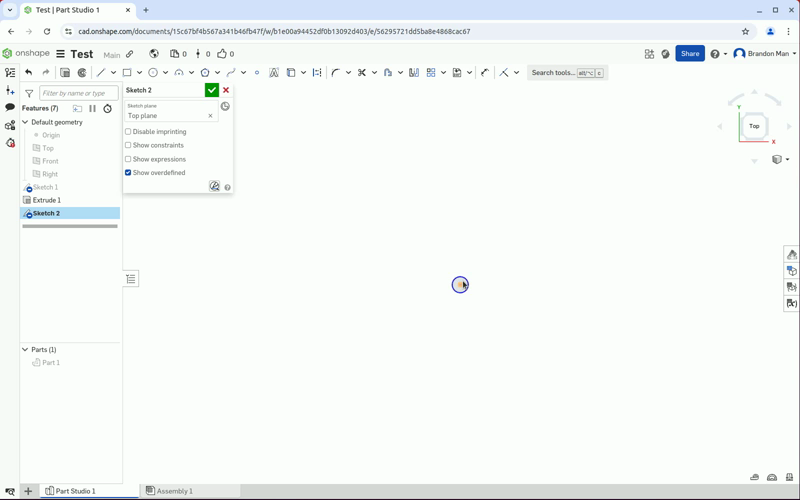
scroll(6)
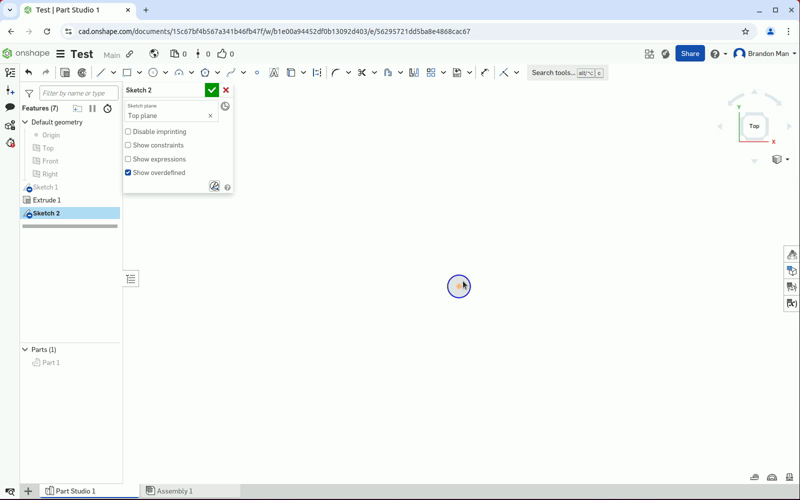
scroll(6)
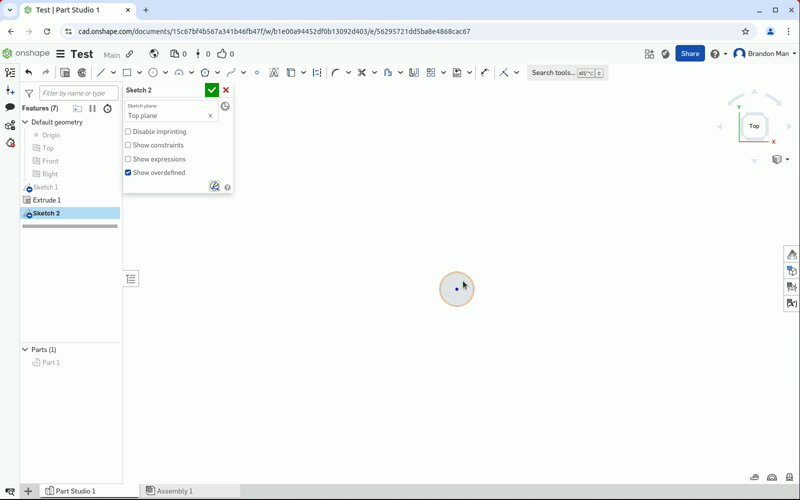
scroll(6)
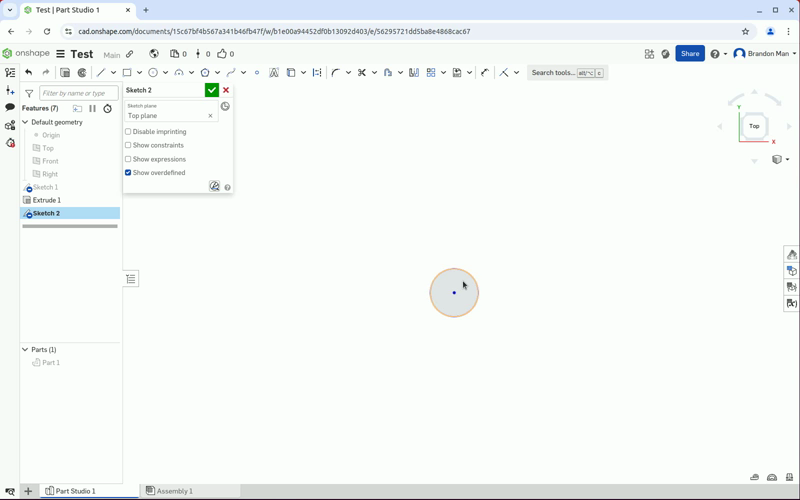
scroll(6)
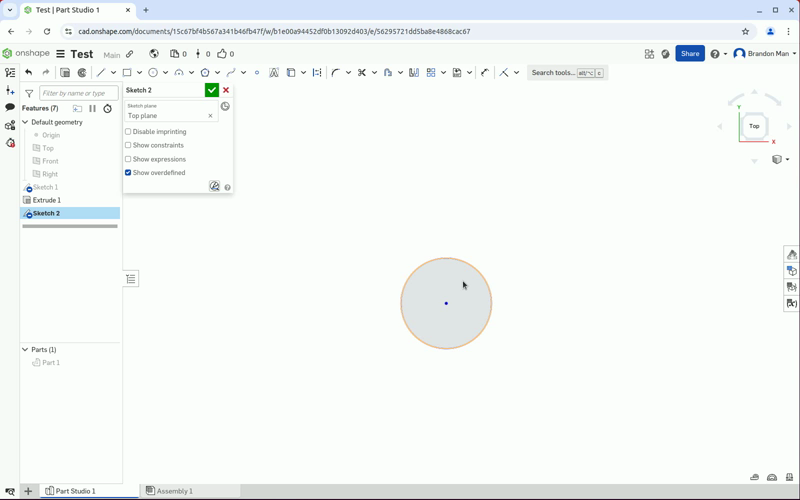
click(463, 280)
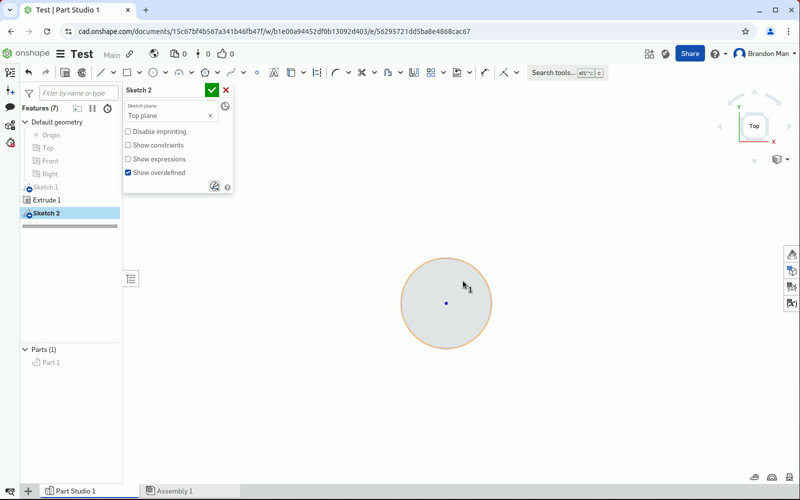
scroll(-6)
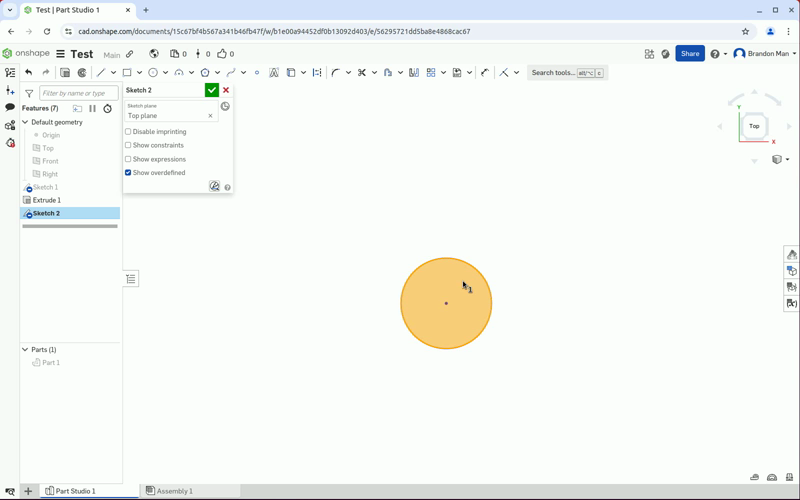
scroll(-6)
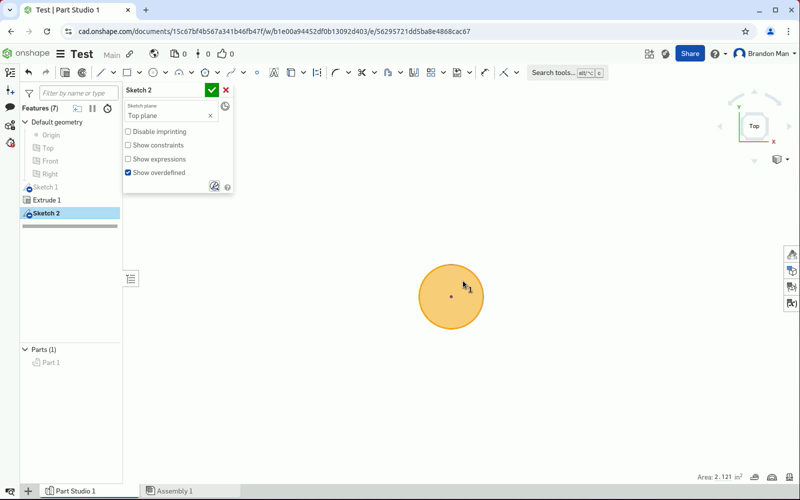
scroll(-6)
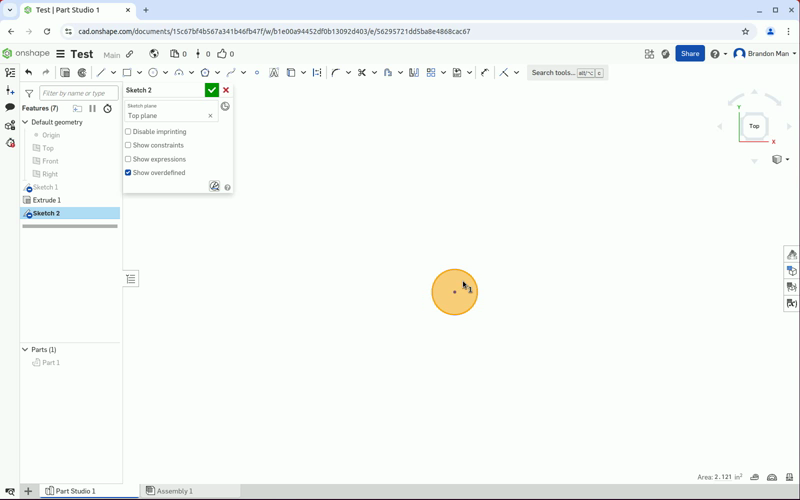
scroll(-6)
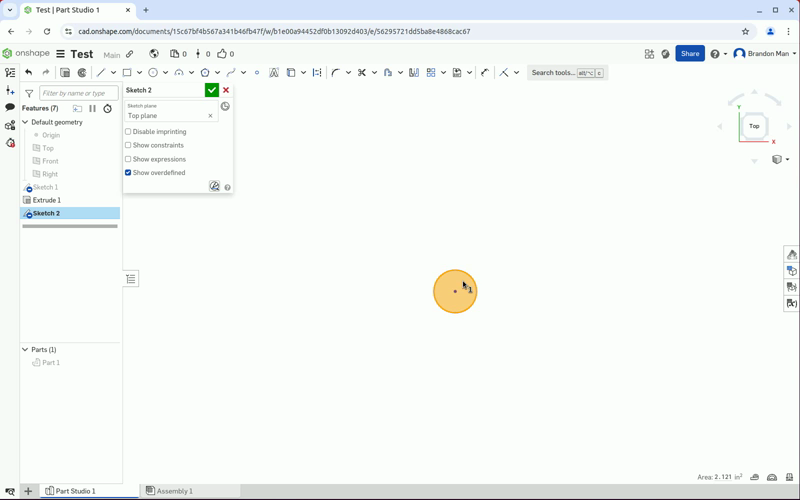
scroll(-6)
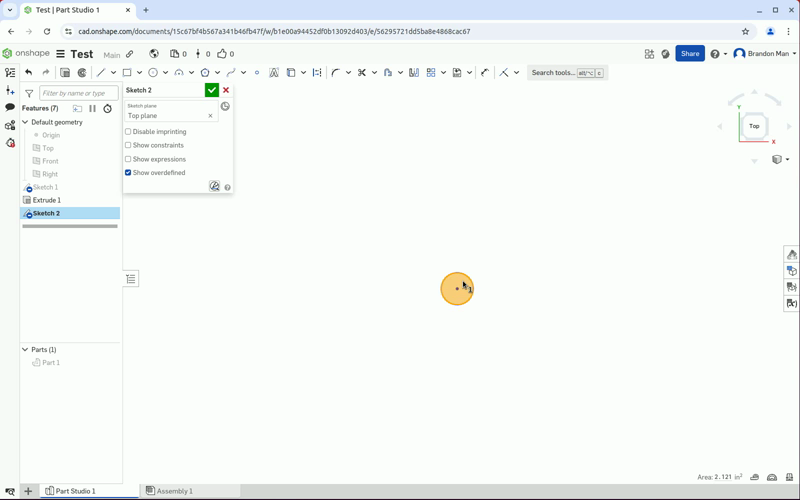
scroll(-6)
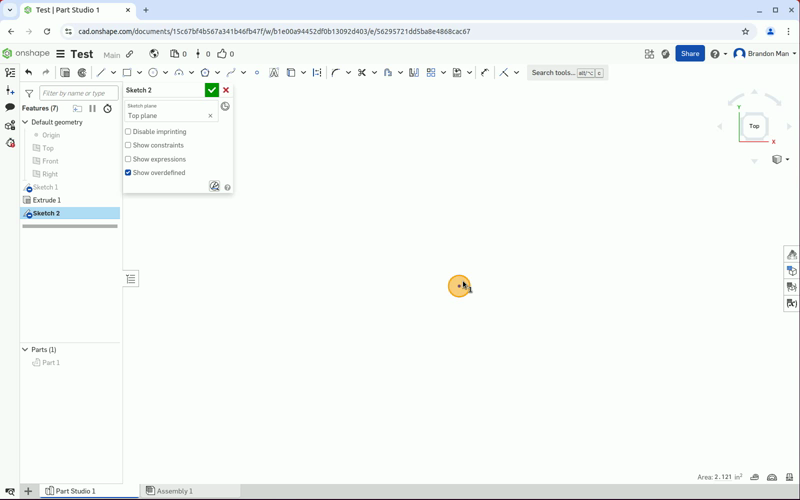
scroll(-6)
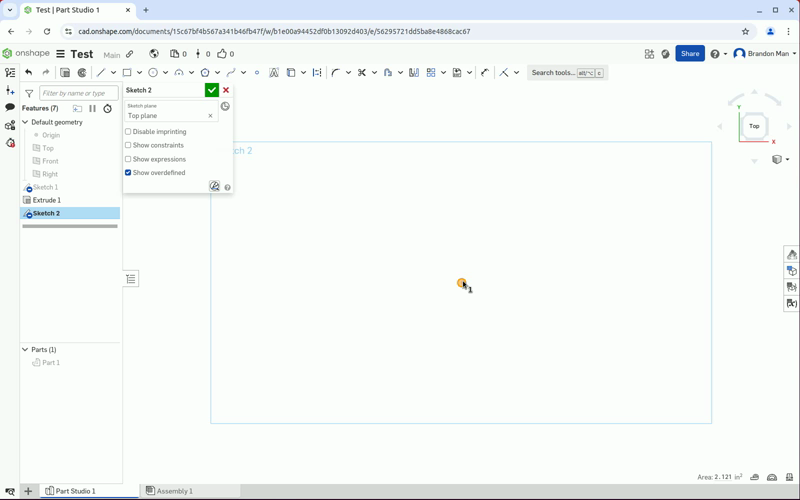
mouse_move(73, 352)
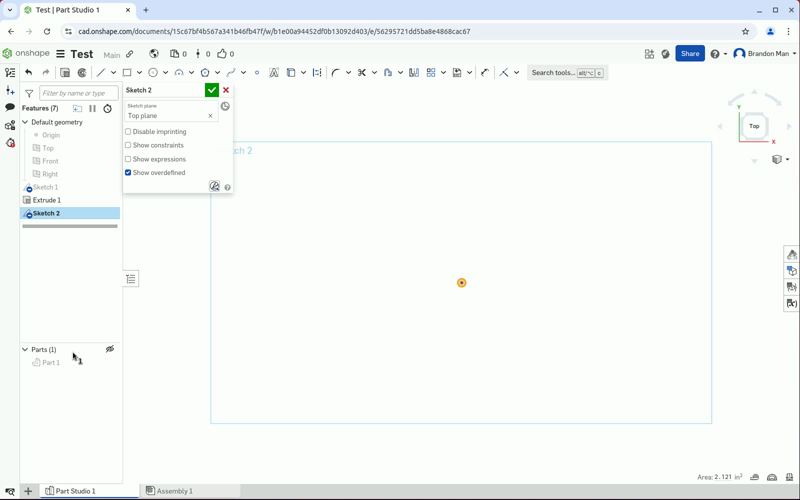
key(shift+y)
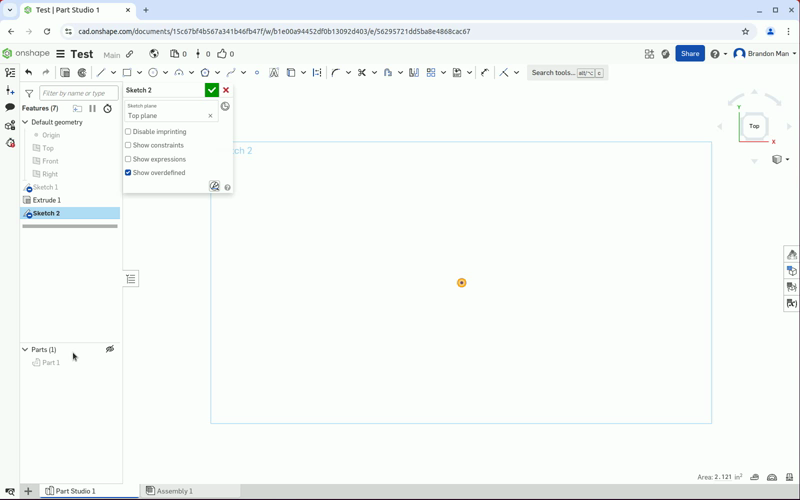
key(shift+e)
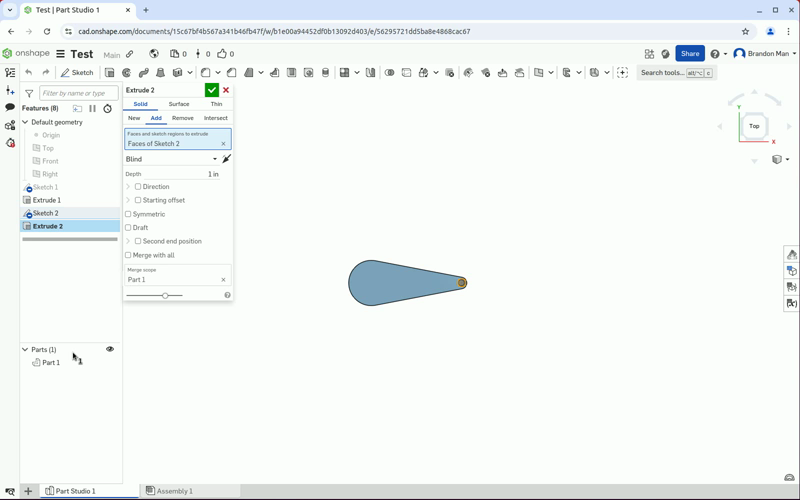
mouse_move(143, 106)
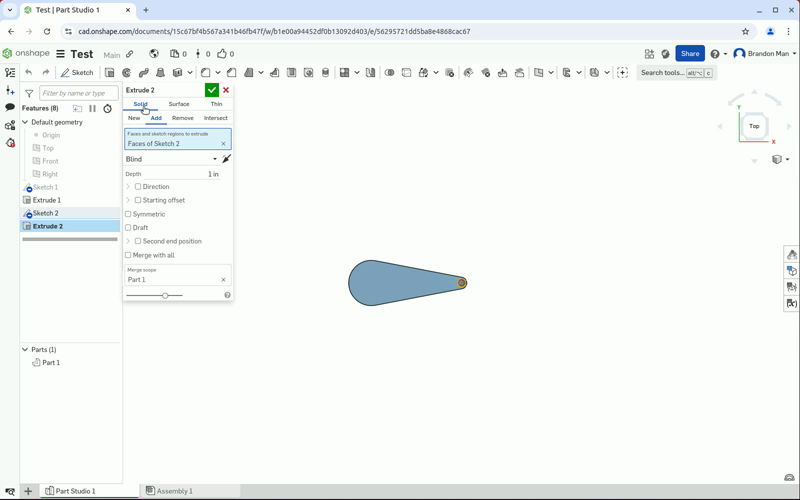
click(143, 106)
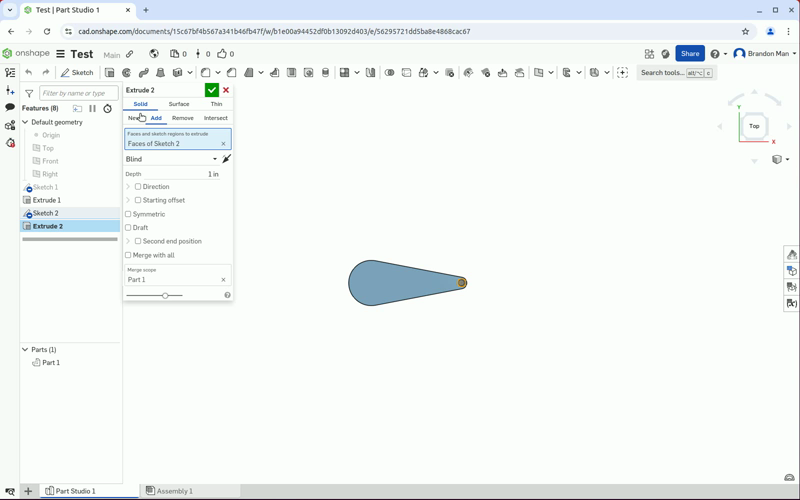
mouse_move(137, 120)
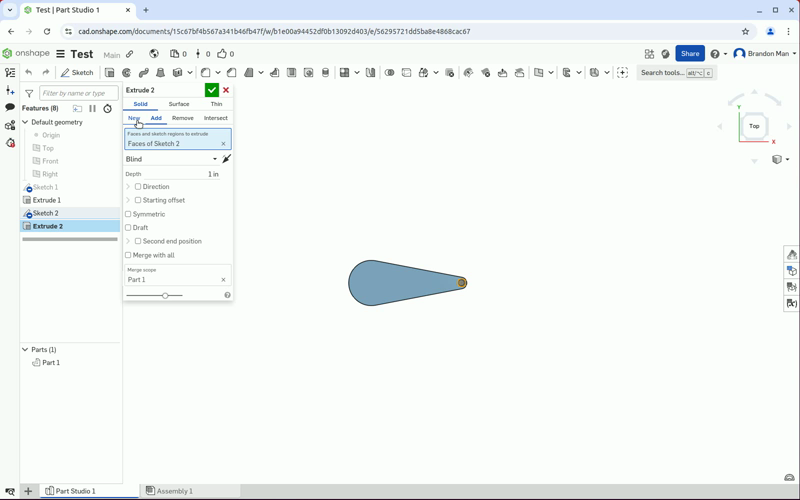
click(137, 120)
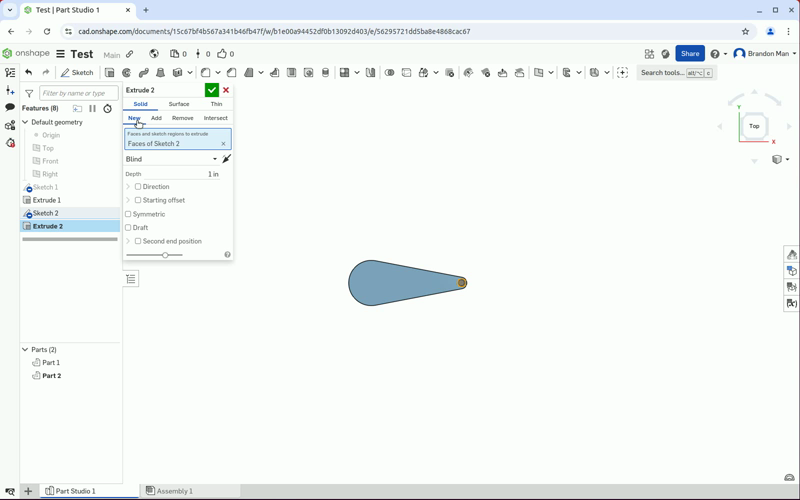
key(tab, 4)
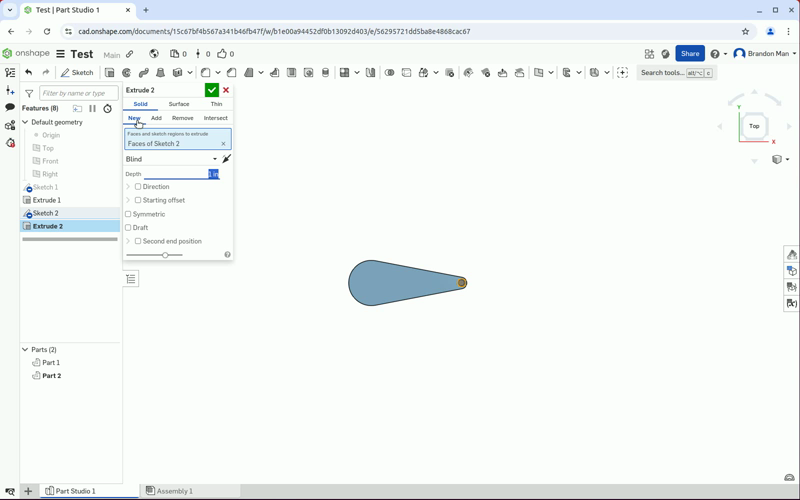
text(1.204)
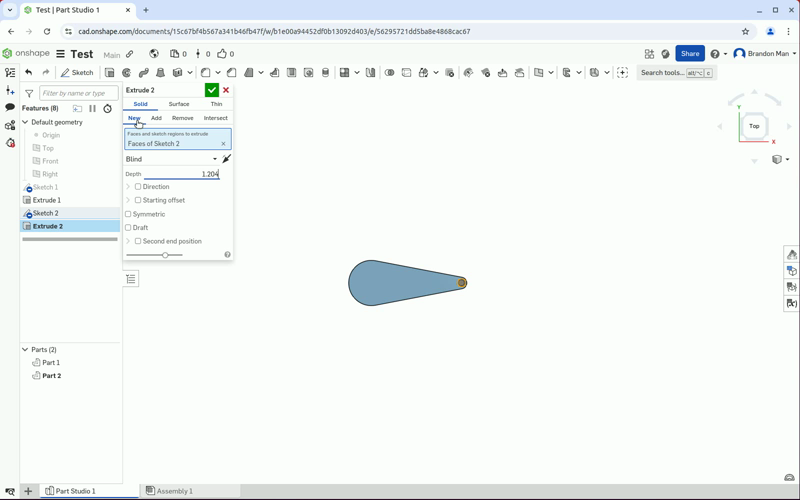
key(enter)
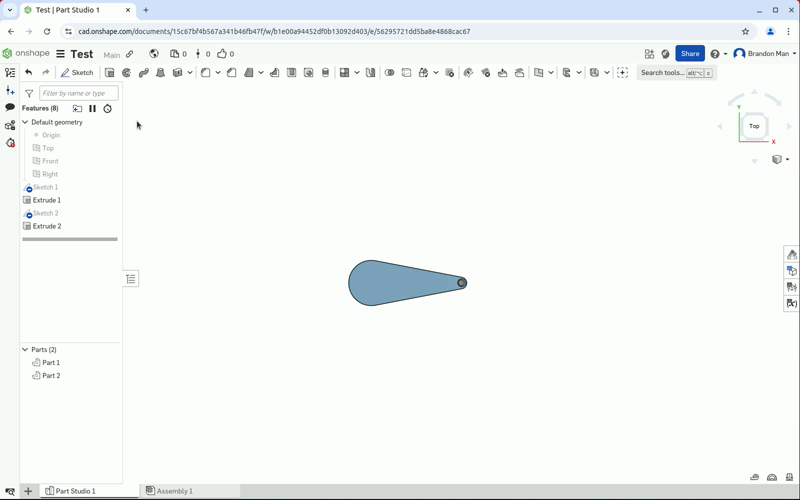
key(shift+h)
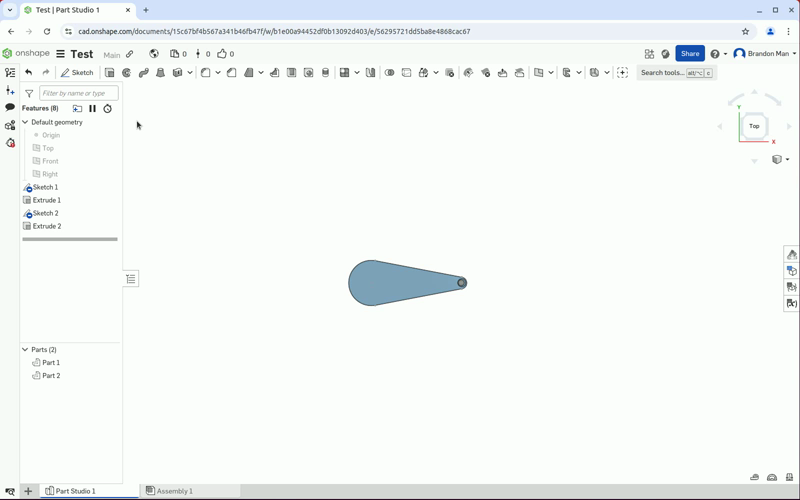
key(shift+h)
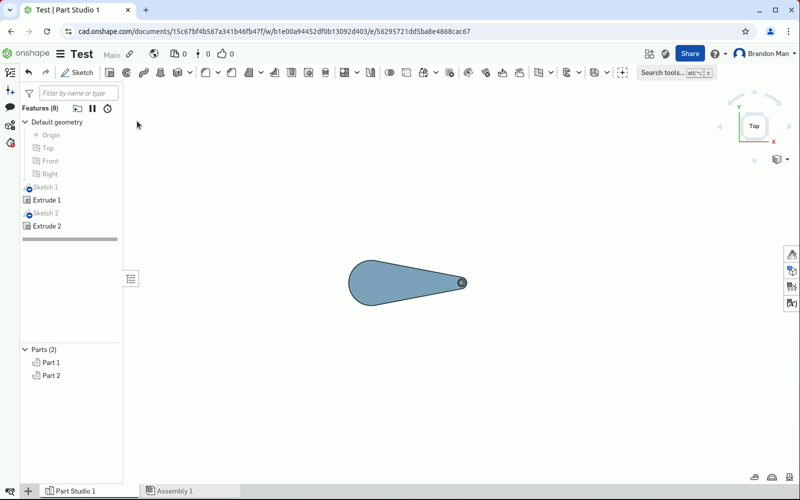
mouse_move(73, 189)
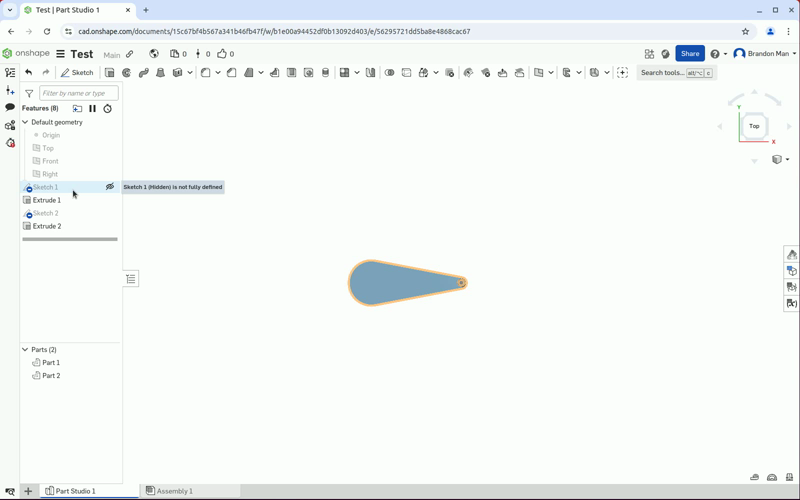
click(73, 189)
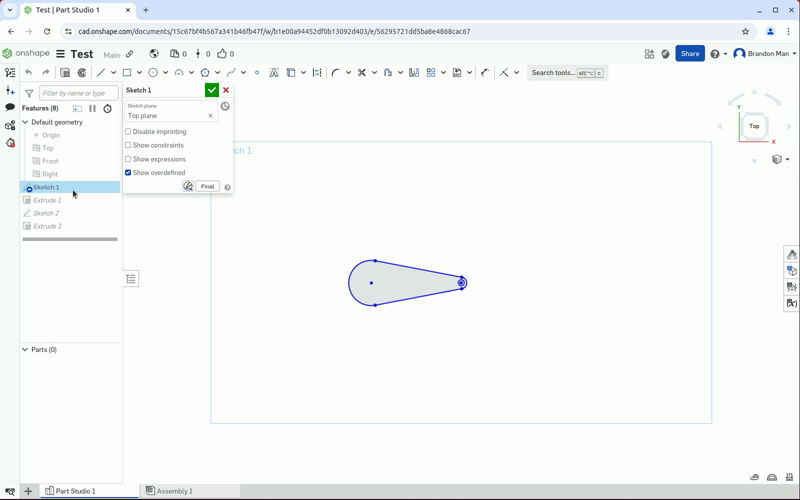
mouse_move(229, 92)
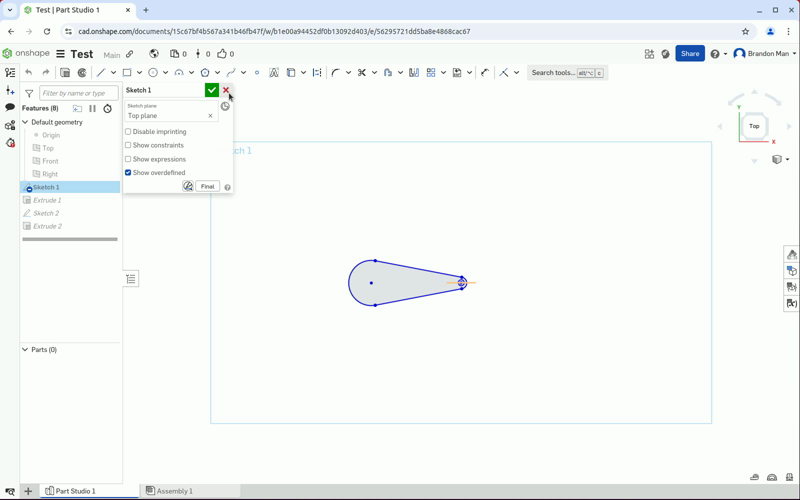
click(229, 92)
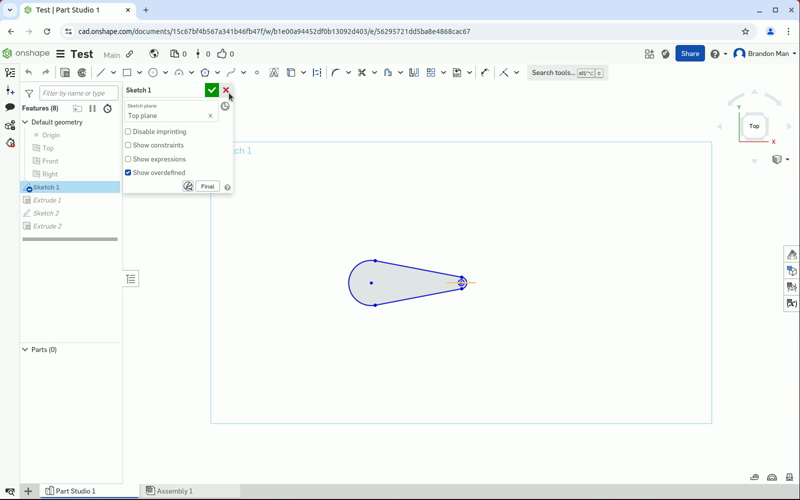
key(shift+s)
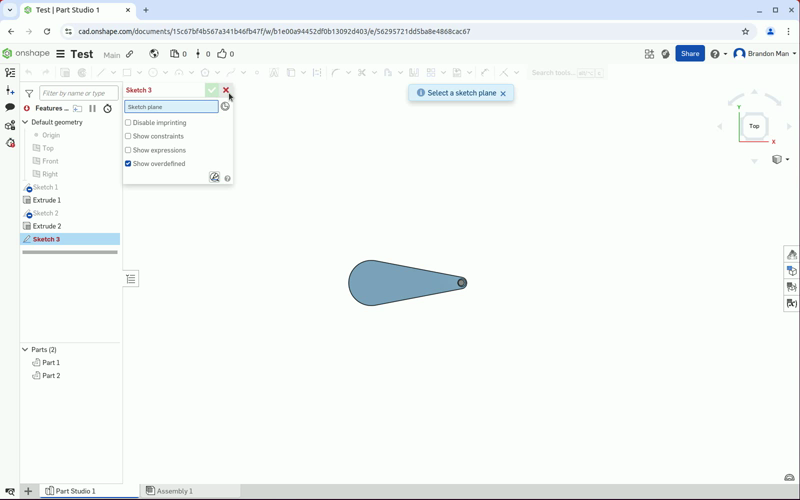
mouse_move(73, 150)
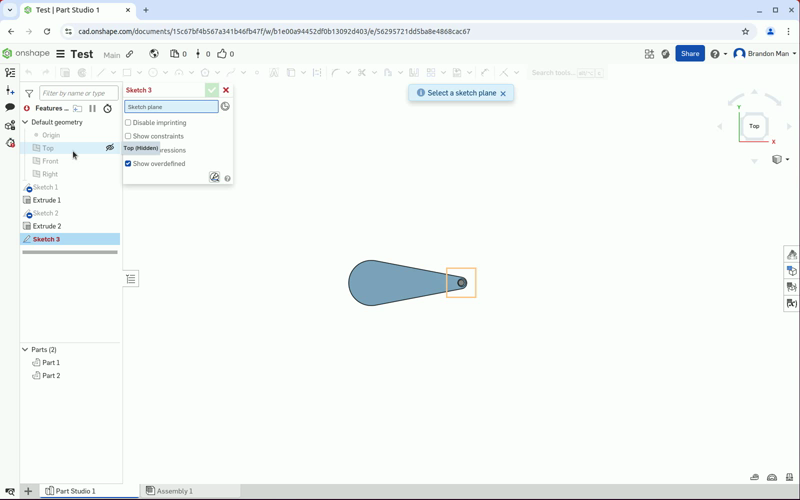
click(73, 150)
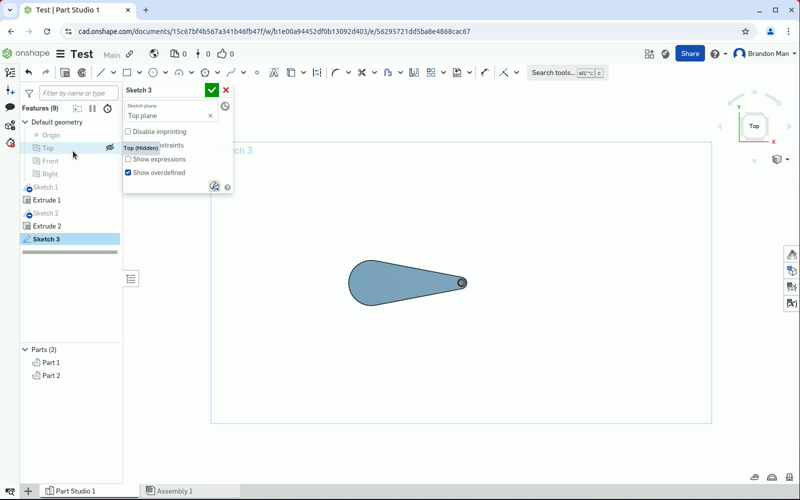
mouse_move(73, 352)
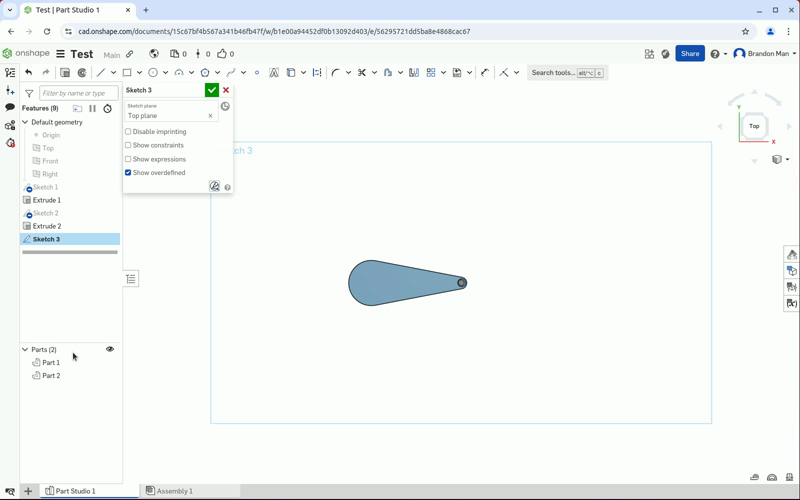
key(y)
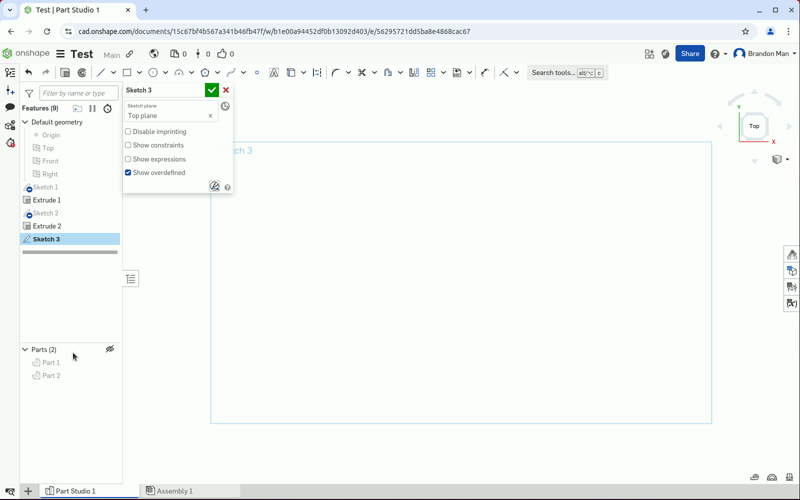
key(c)
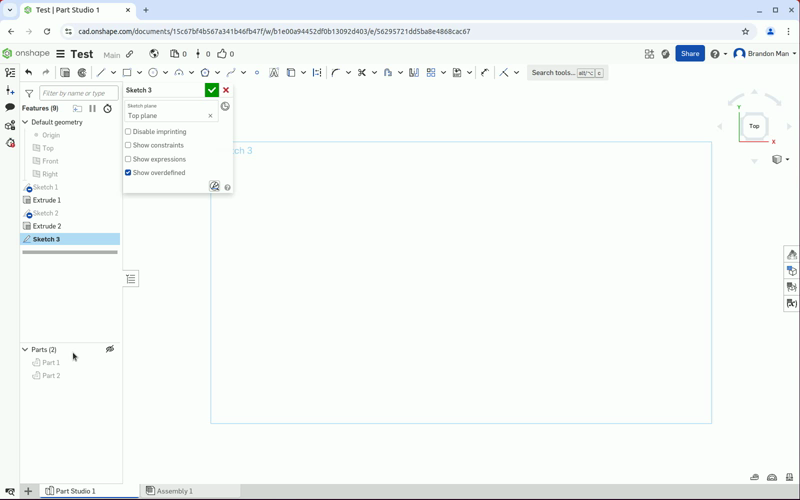
key_down(shift)
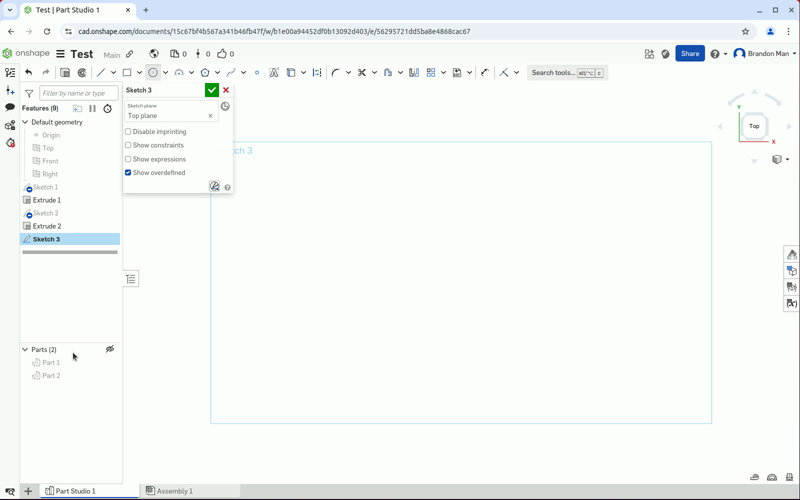
mouse_move(461, 282)
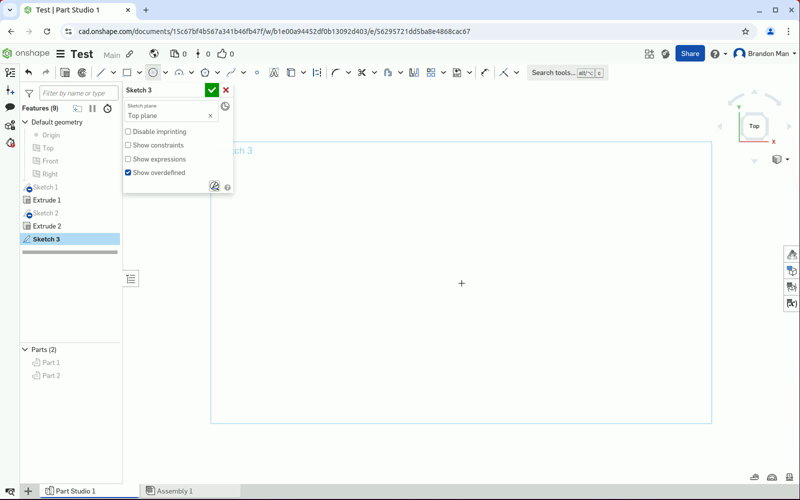
click(461, 282)
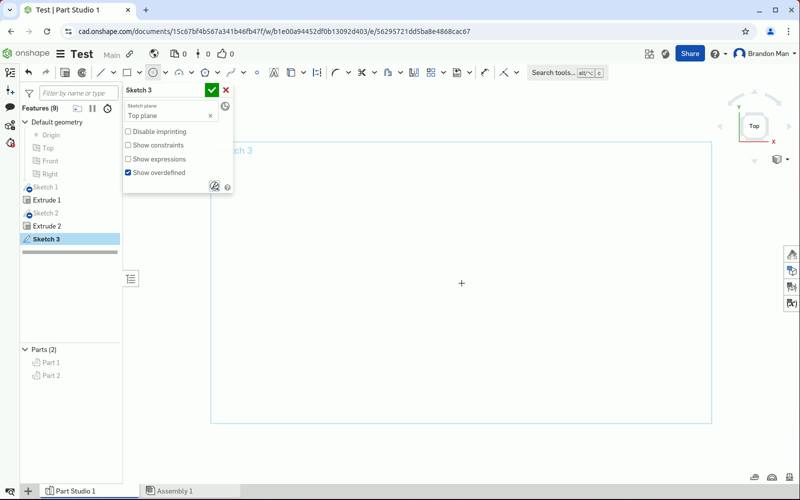
key_up(shift)
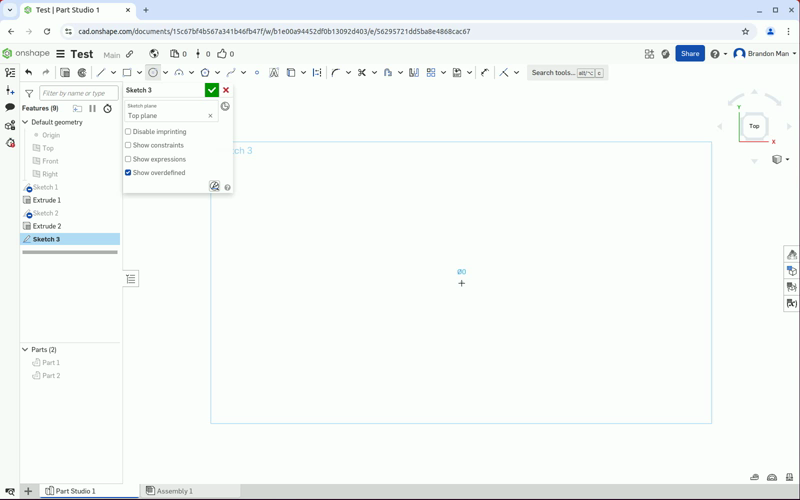
mouse_move(465, 282)
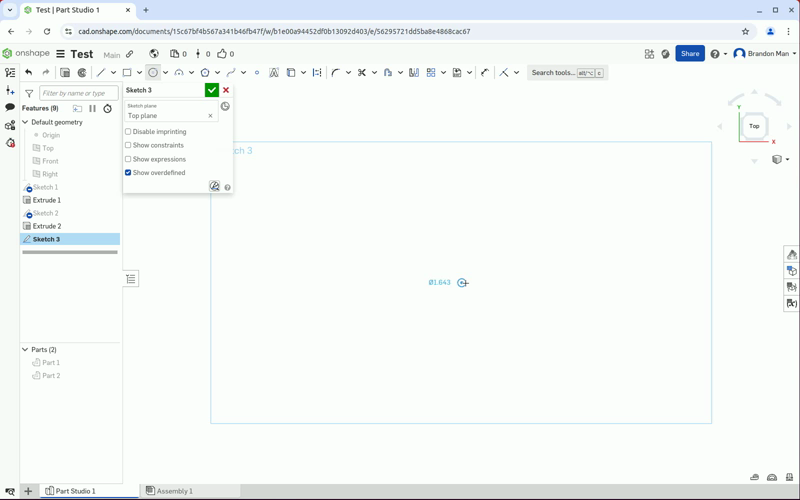
click(465, 282)
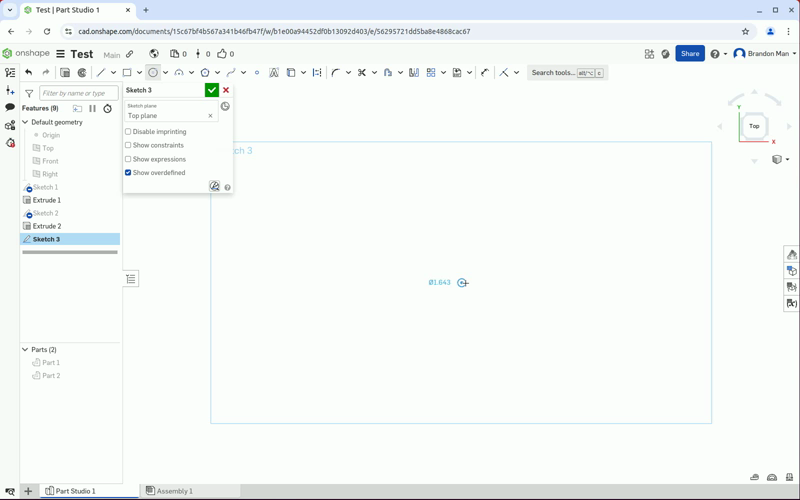
key(esc)
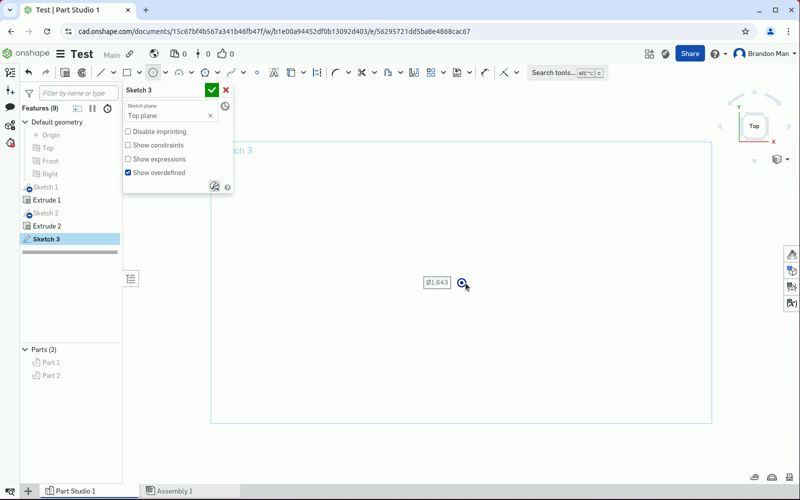
mouse_move(461, 280)
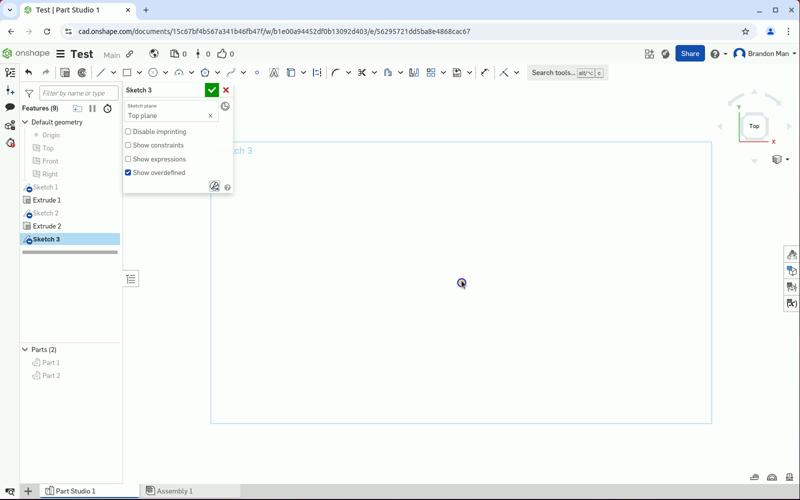
scroll(6)
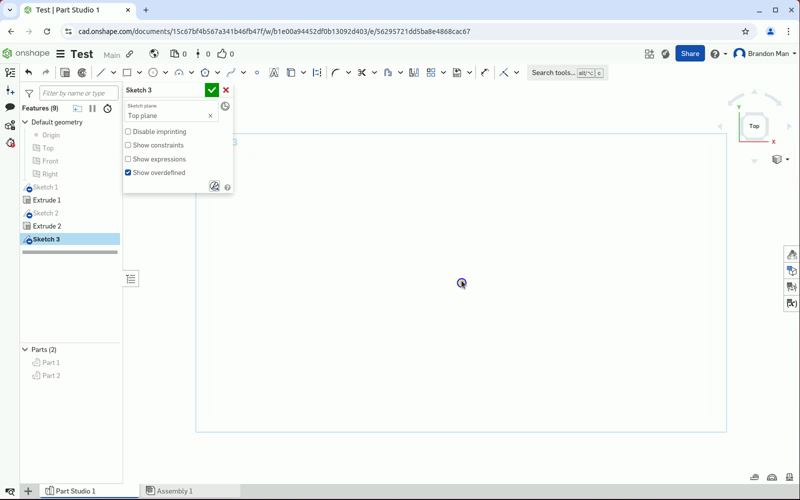
scroll(6)
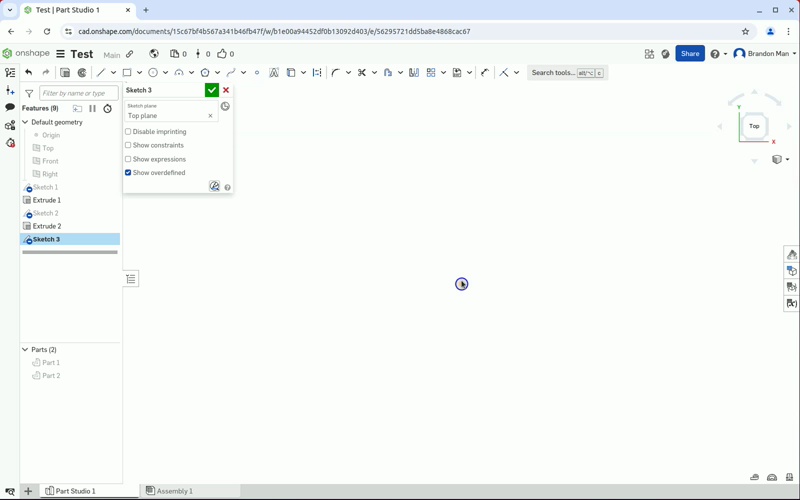
scroll(6)
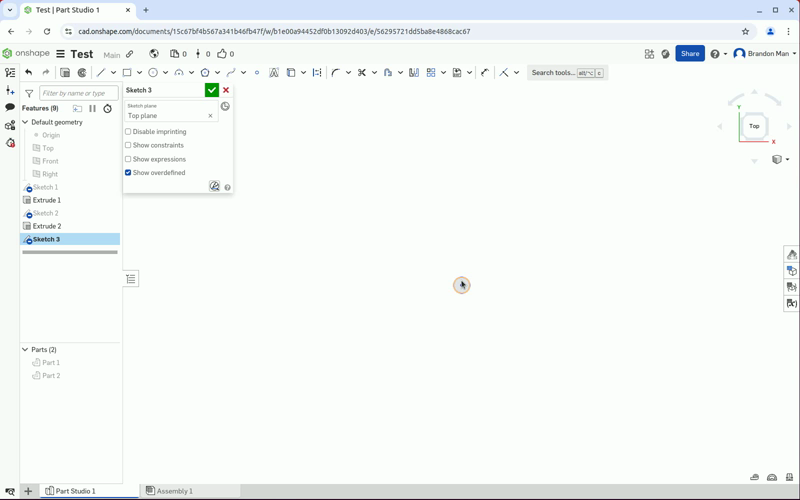
scroll(6)
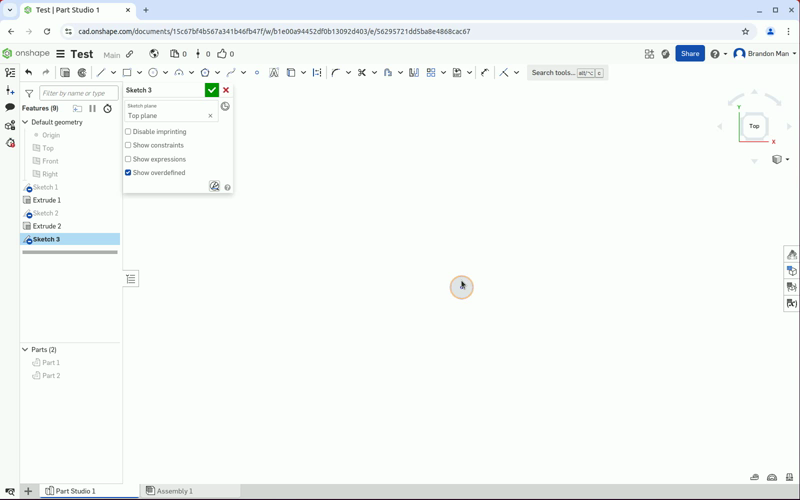
scroll(6)
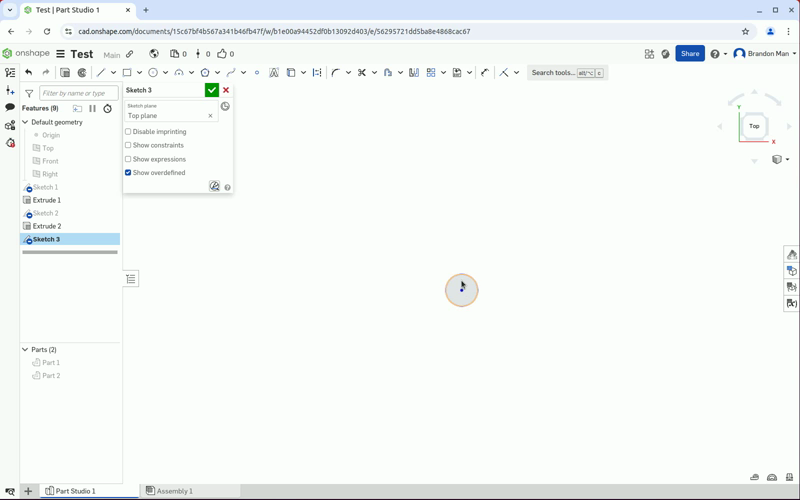
scroll(6)
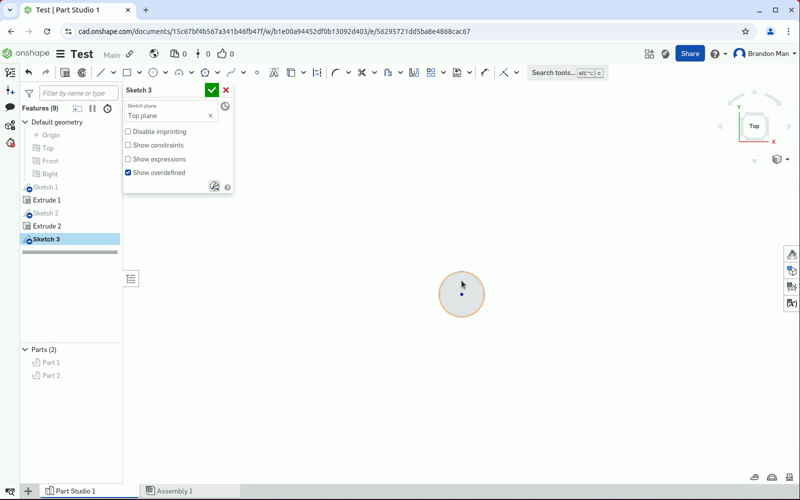
scroll(6)
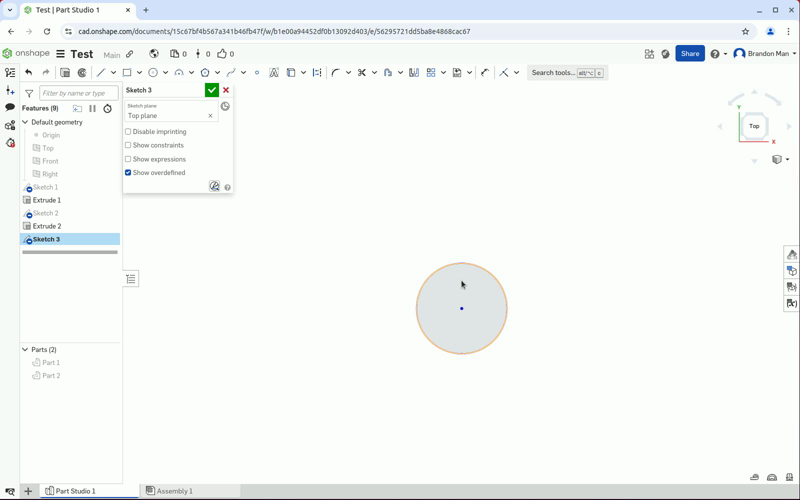
click(461, 280)
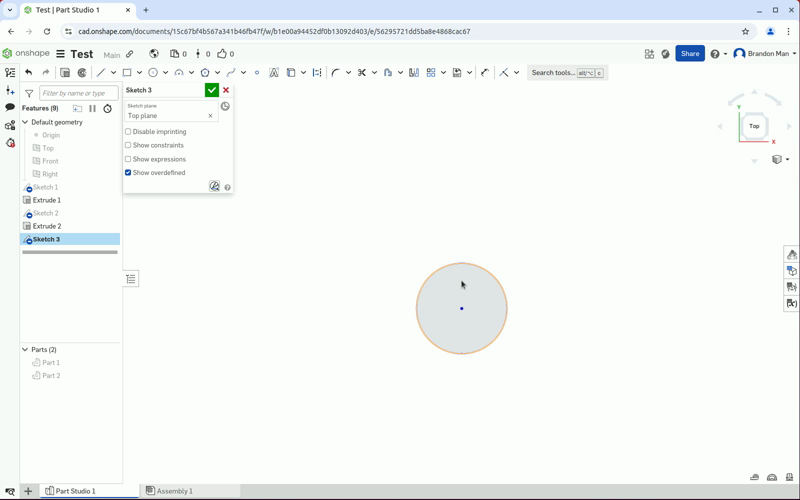
scroll(-6)
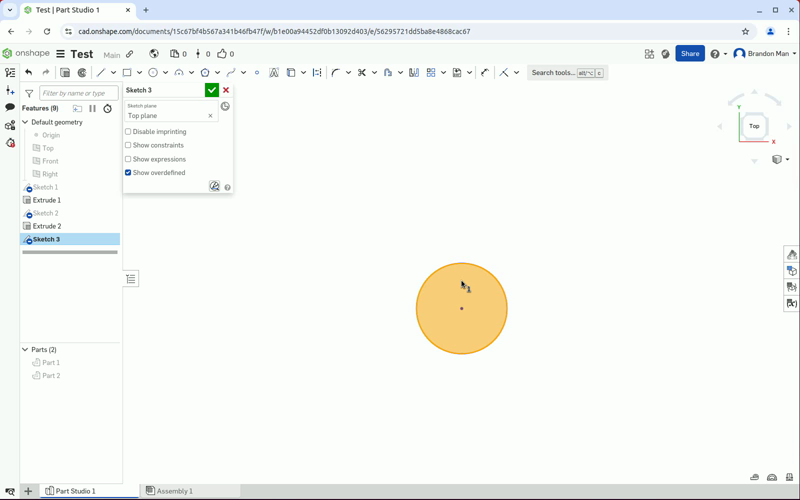
scroll(-6)
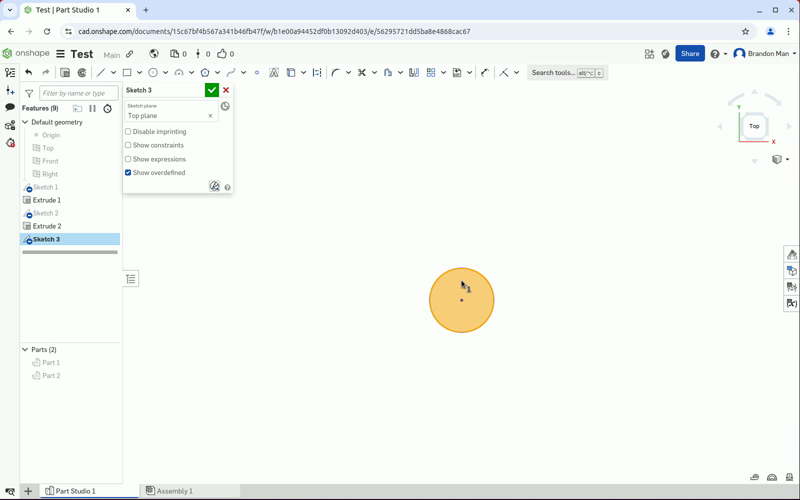
scroll(-6)
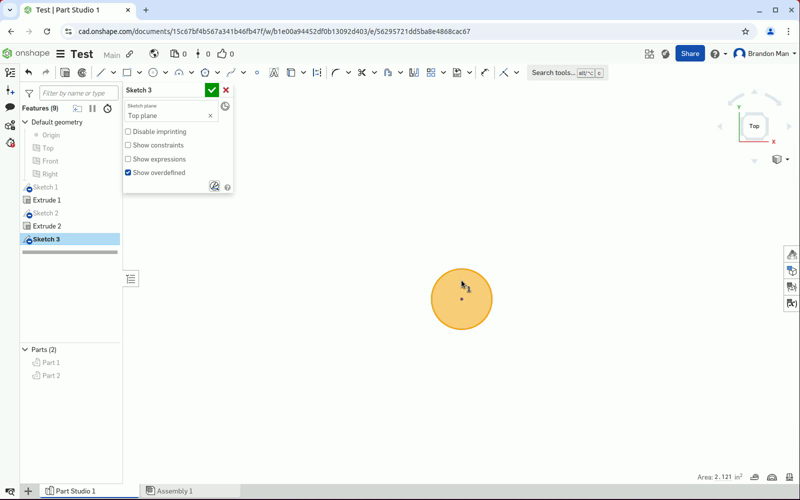
scroll(-6)
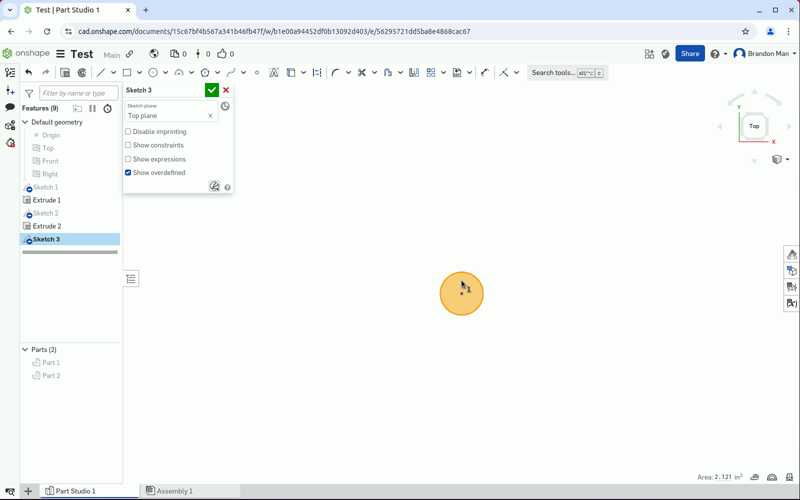
scroll(-6)
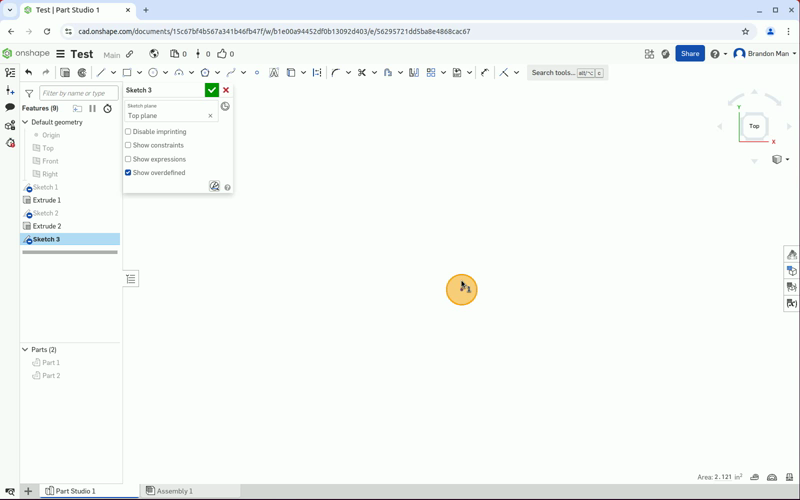
scroll(-6)
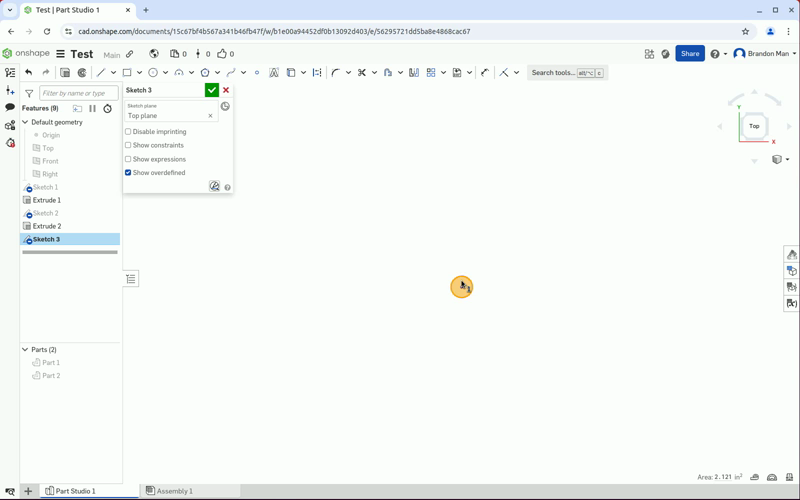
scroll(-6)
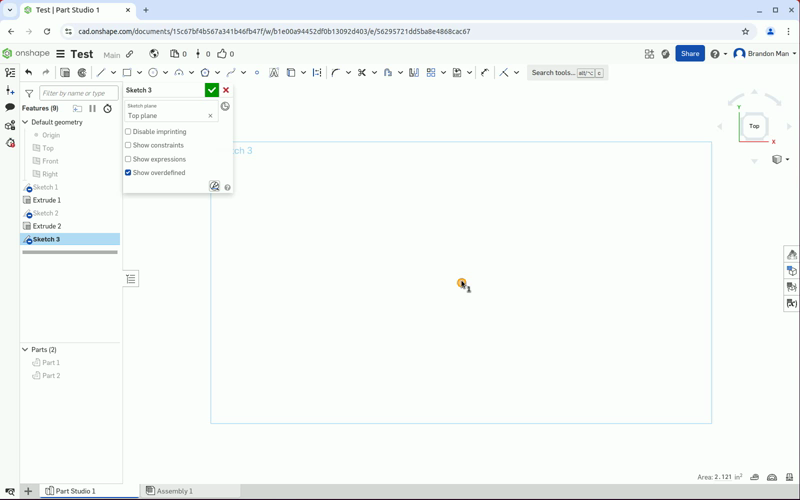
mouse_move(73, 352)
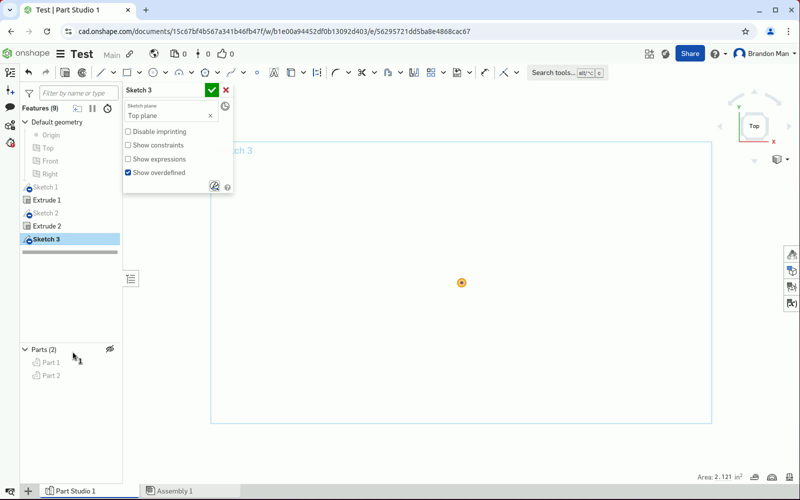
key(shift+y)
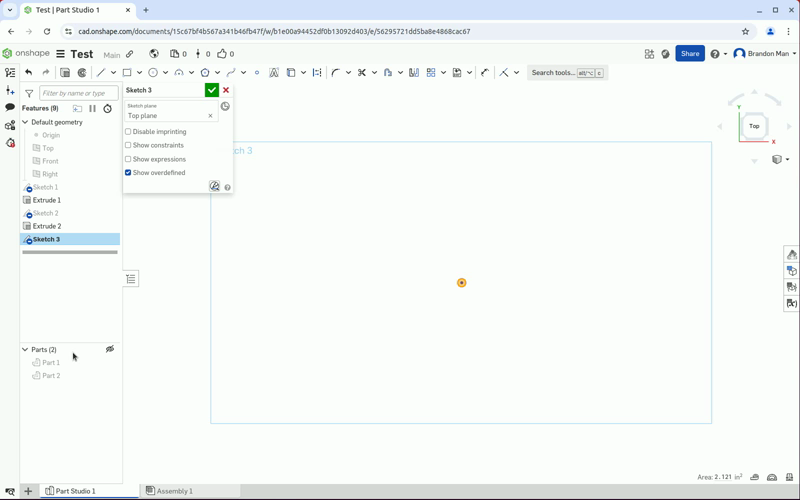
key(shift+e)
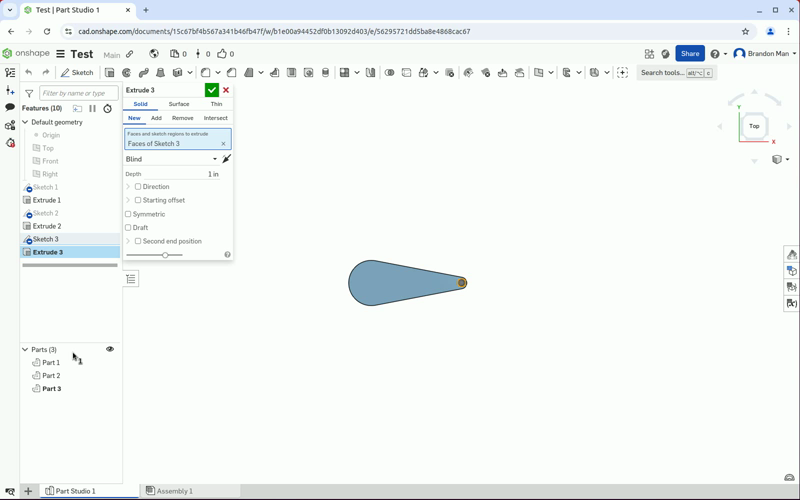
mouse_move(143, 106)
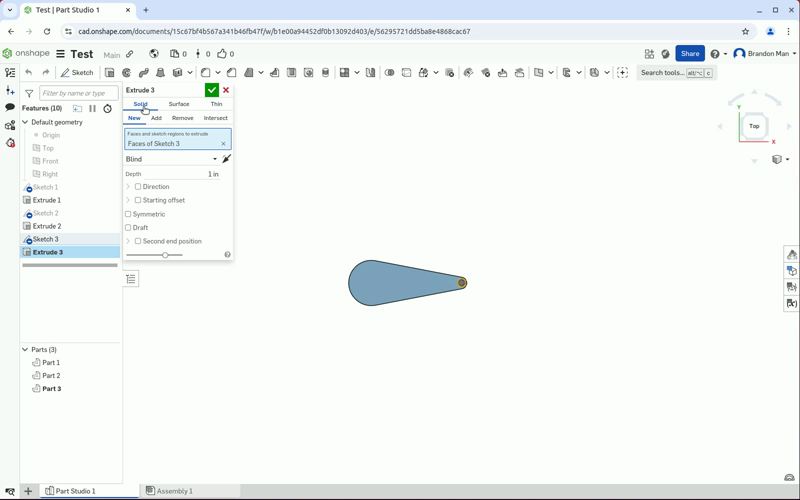
click(143, 106)
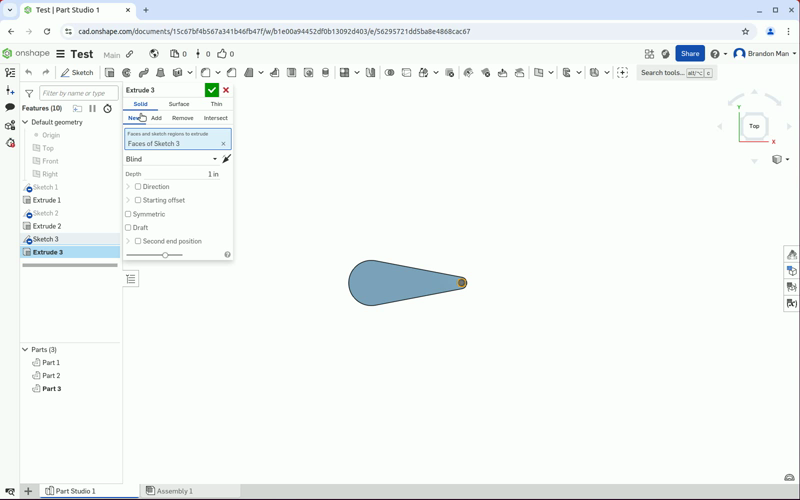
mouse_move(137, 120)
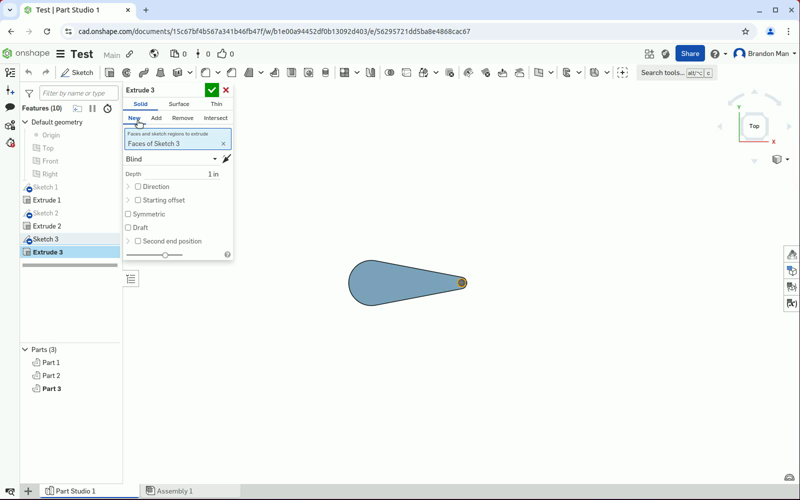
click(137, 120)
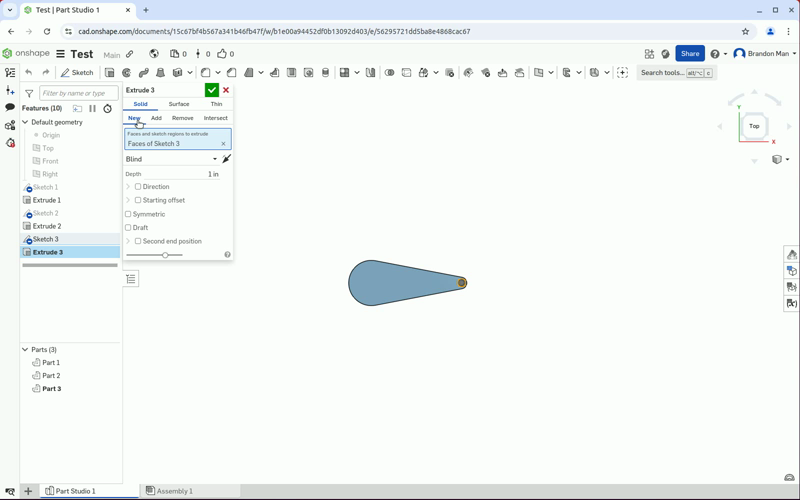
key(tab, 4)
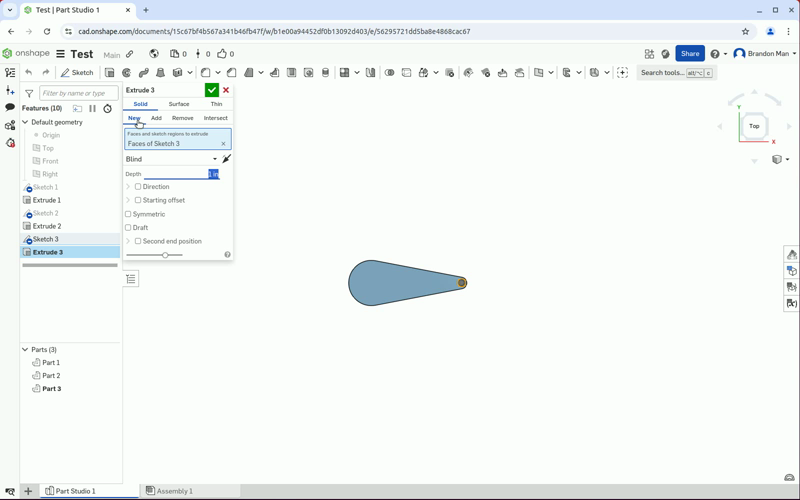
text(-0.963)
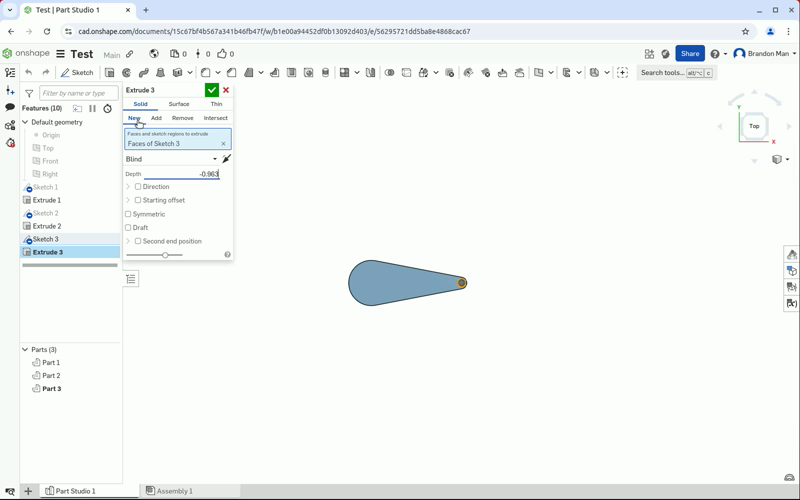
key(enter)
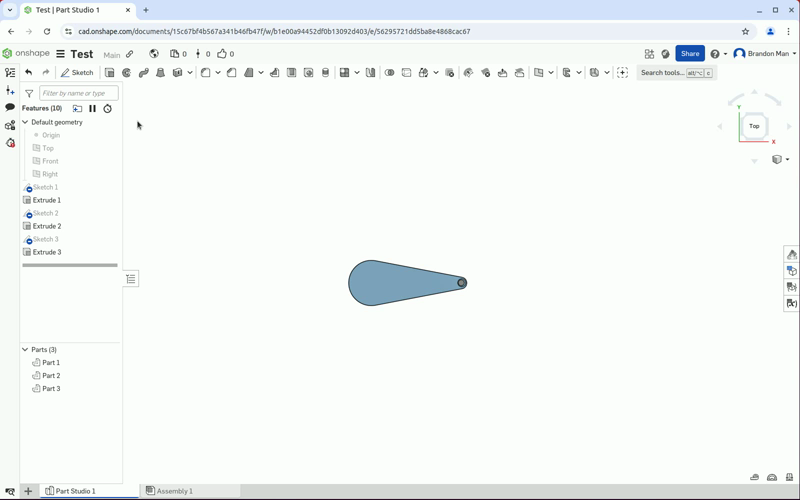
key(shift+h)
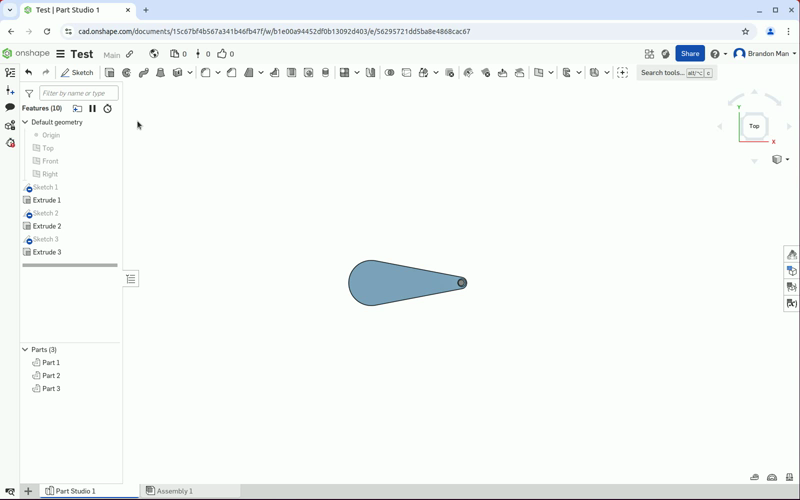
key(shift+h)
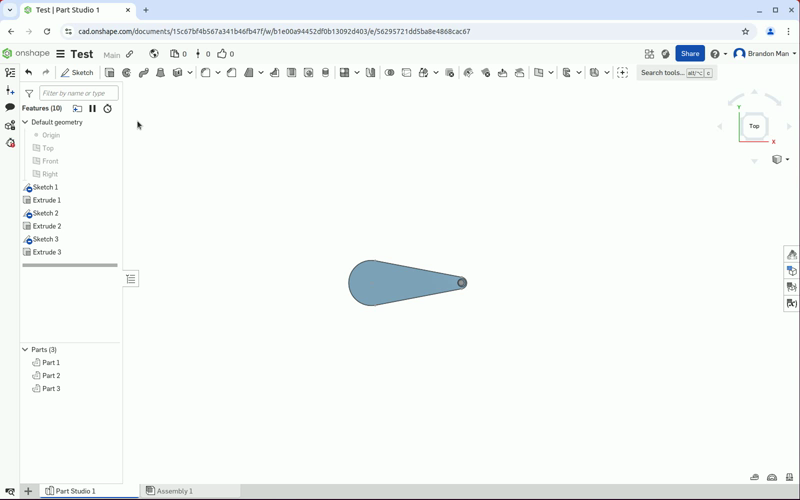
key(shift+7)
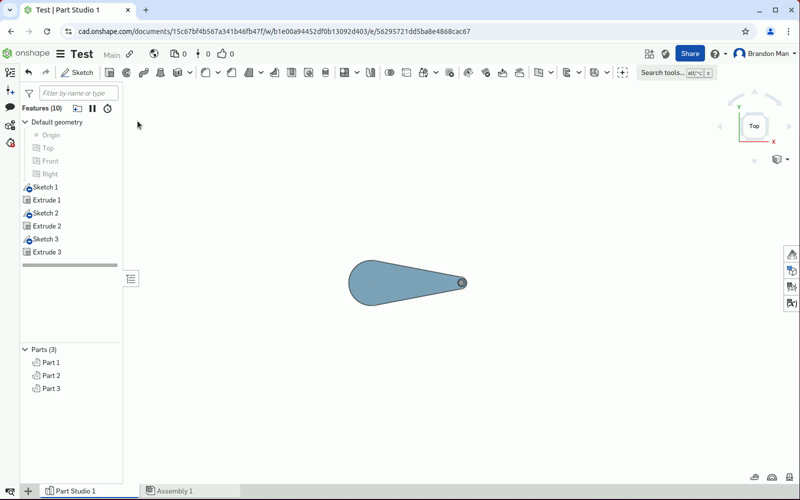
key(up, 3)
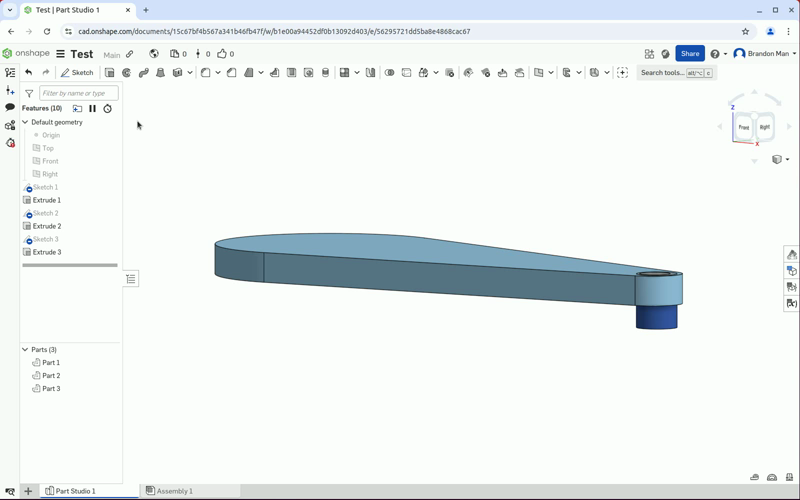
key(left, 3)
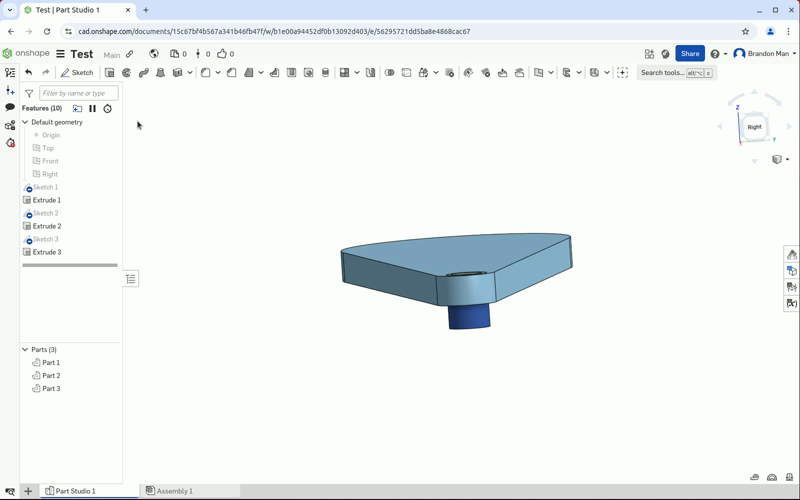
key(right, 3)
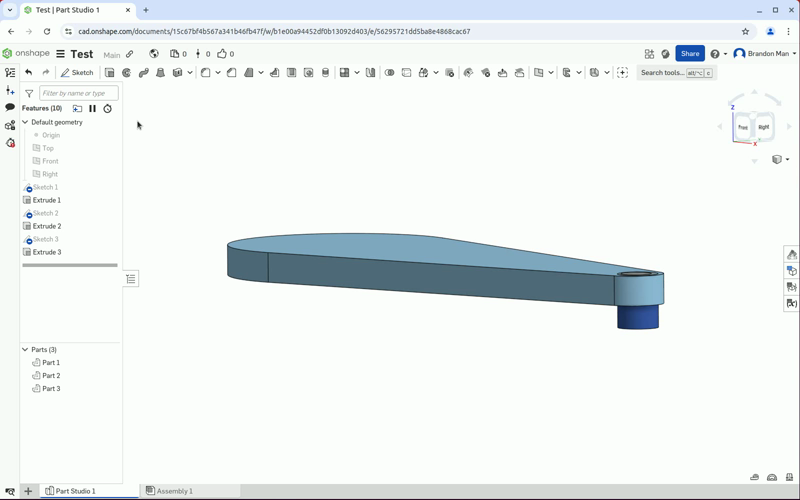
key(down, 3)
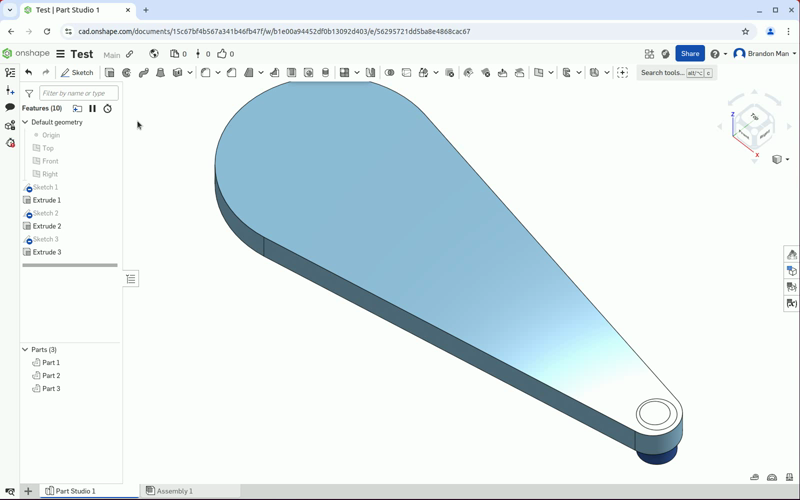
mouse_move(73, 189)
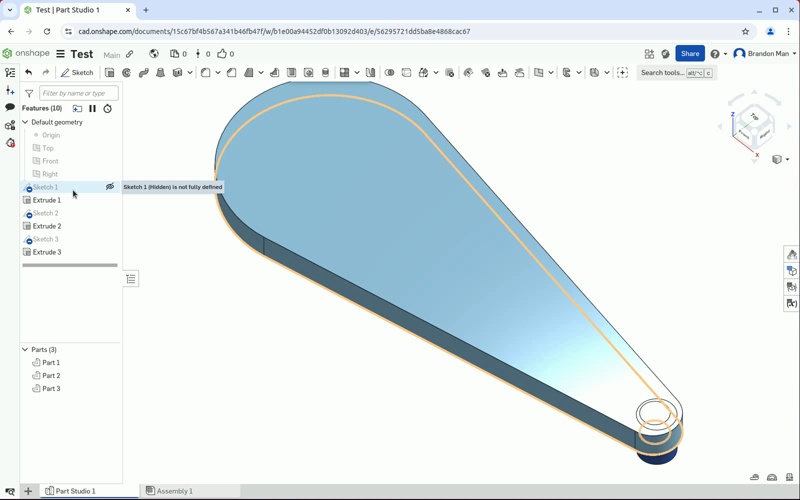
click(73, 189)